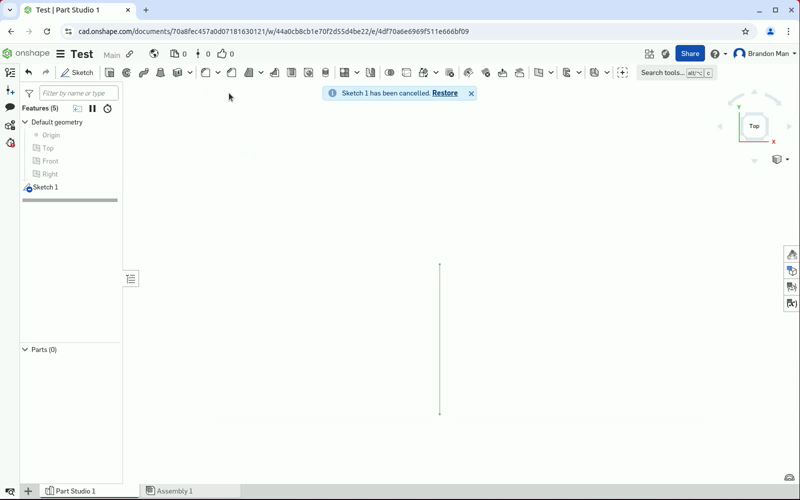
key(shift+h)
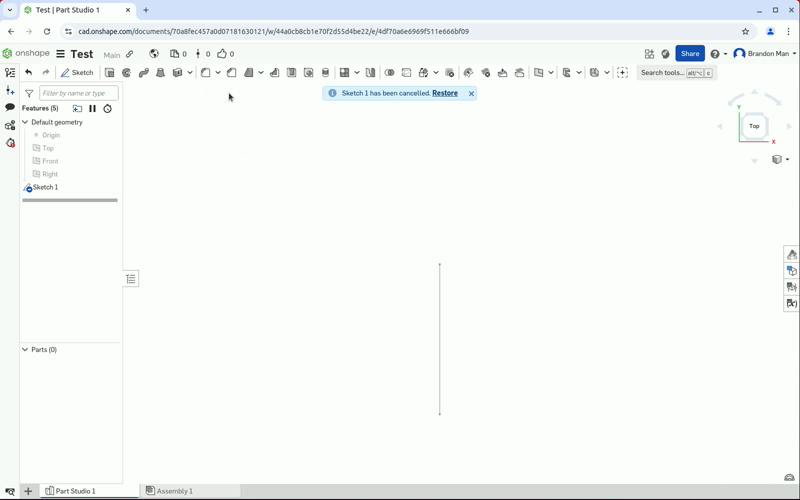
key(shift+s)
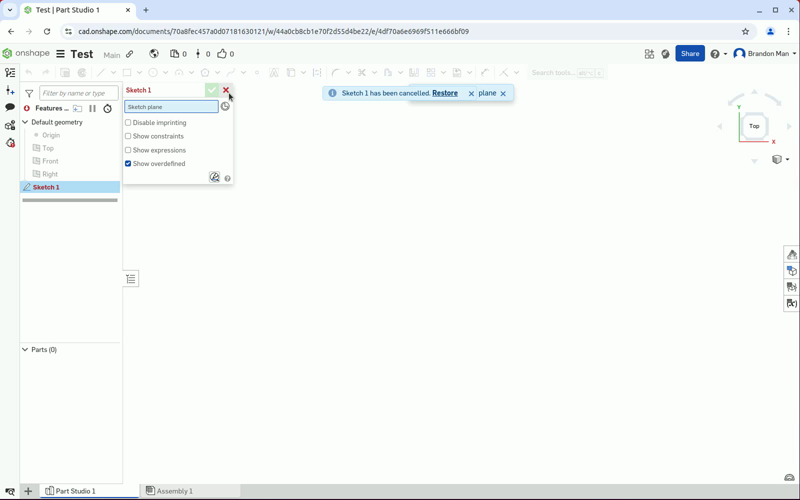
mouse_move(73, 150)
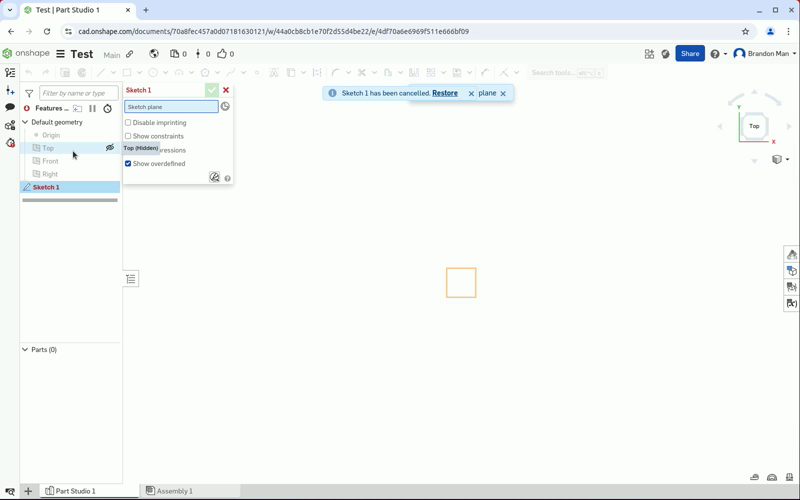
click(73, 150)
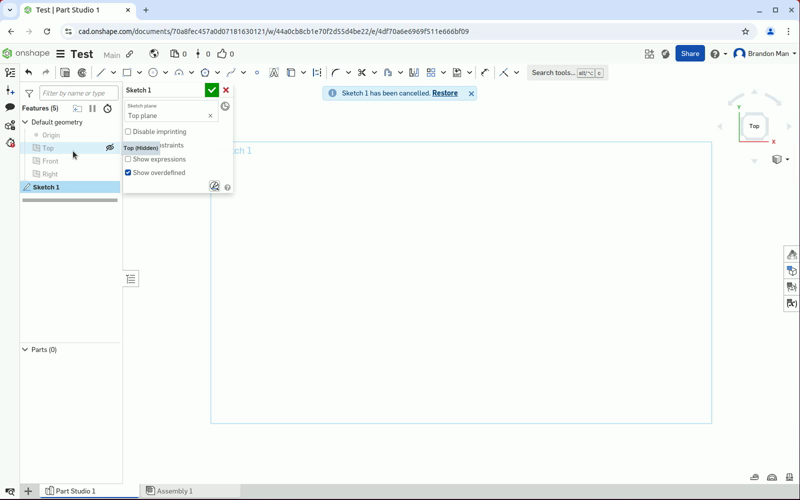
mouse_move(73, 352)
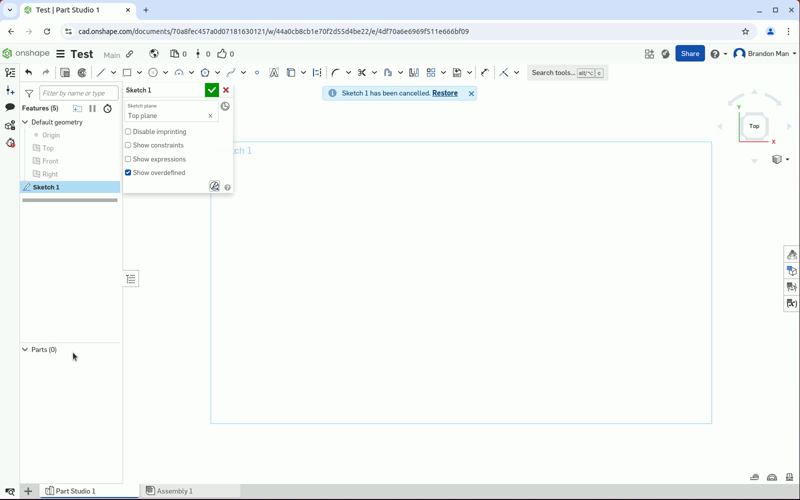
key(y)
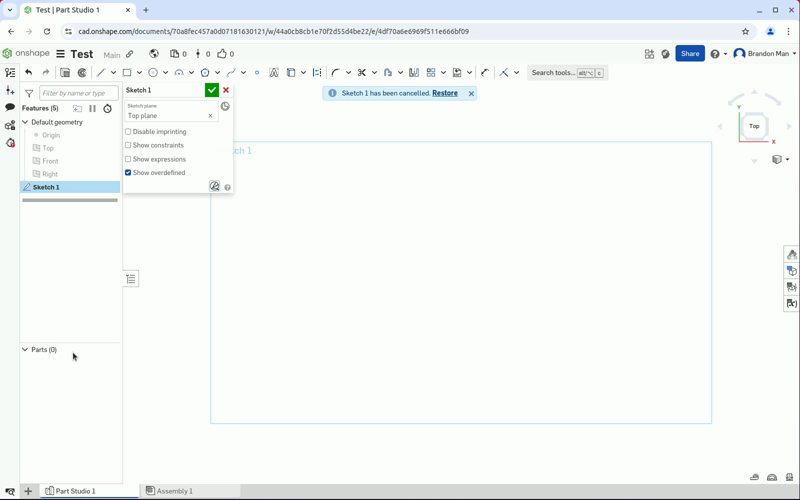
key(l)
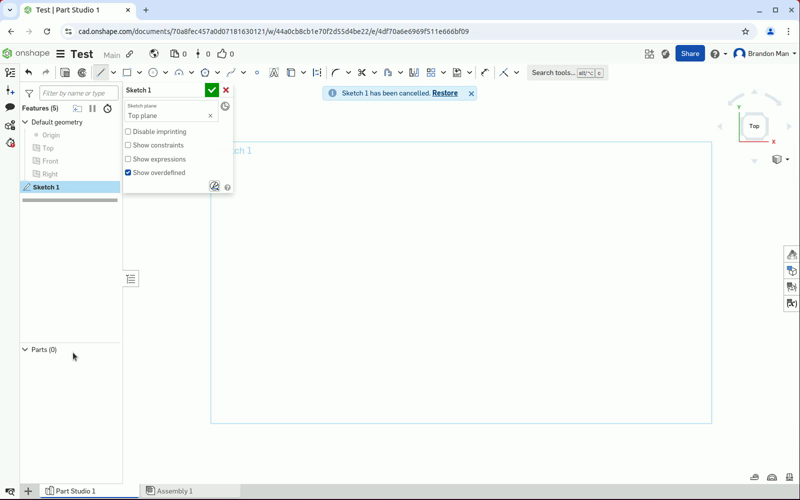
key_down(shift)
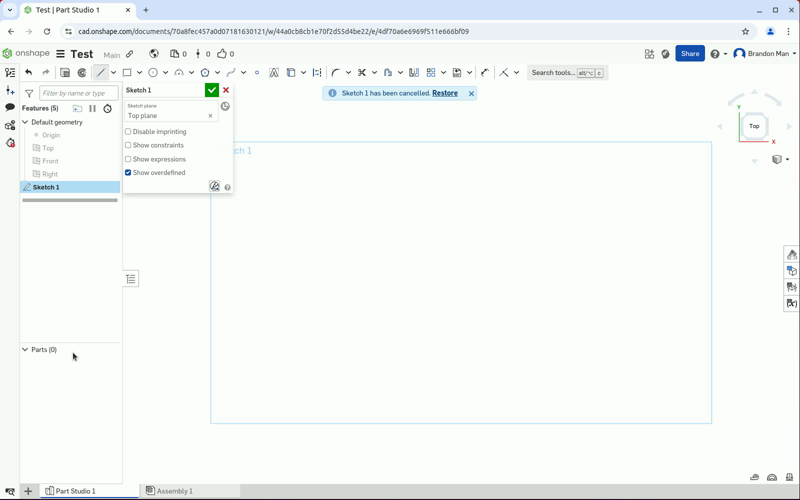
mouse_move(410, 347)
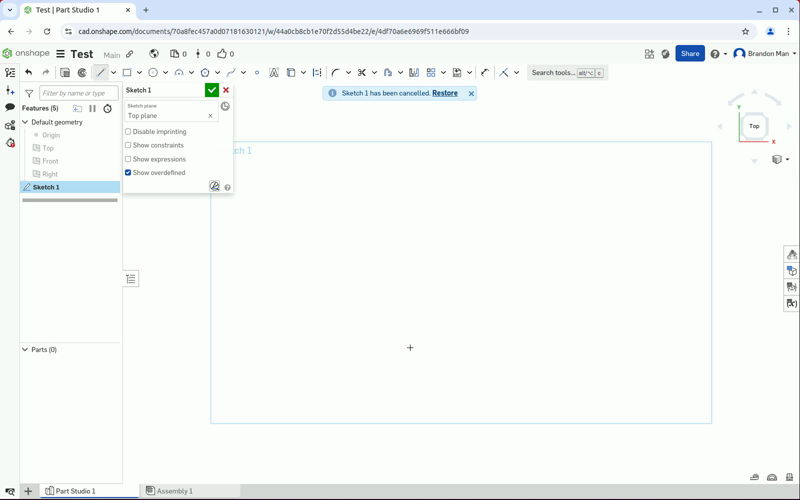
click(410, 347)
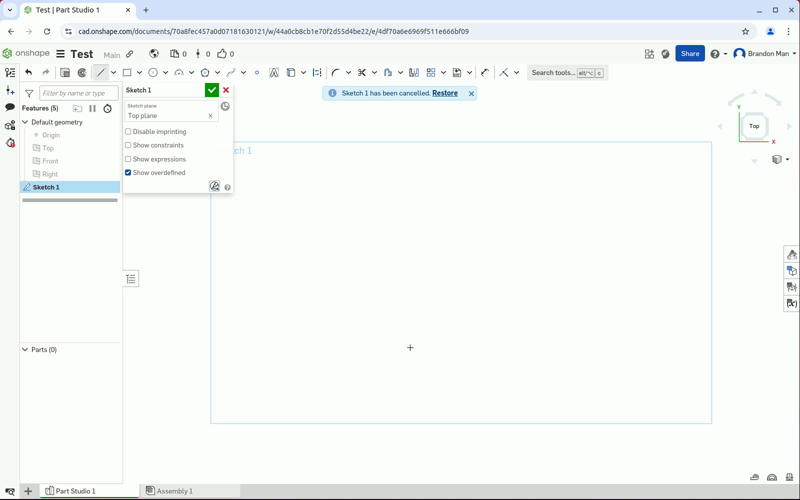
key_up(shift)
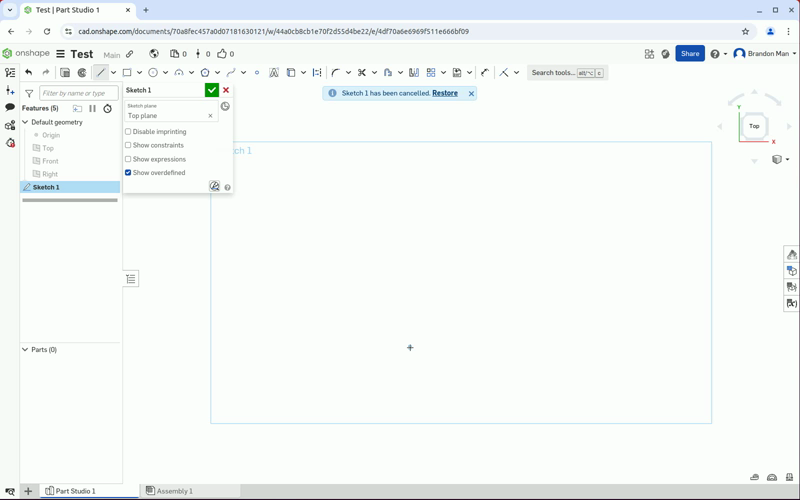
key_down(shift)
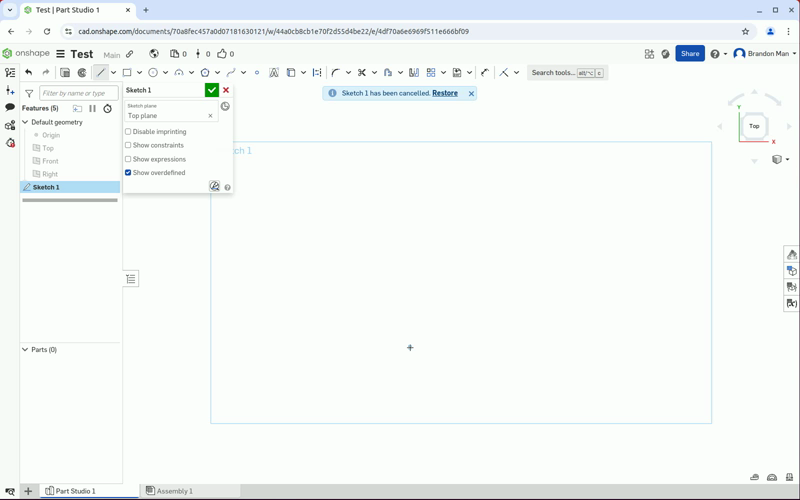
mouse_move(510, 347)
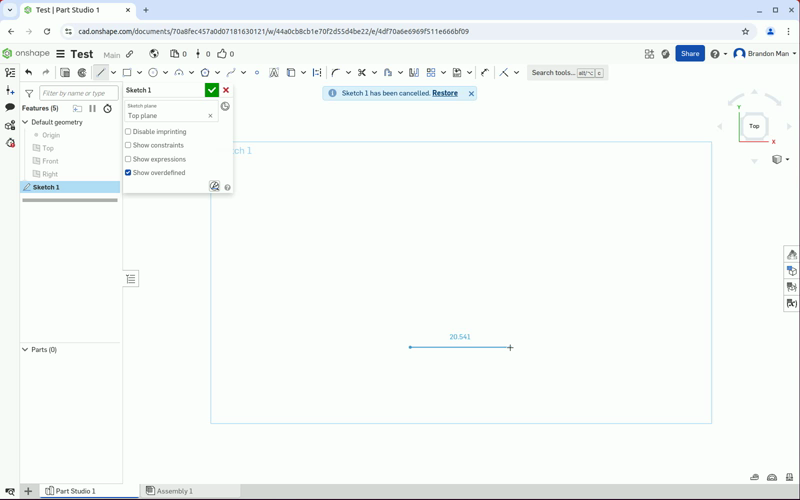
click(510, 347)
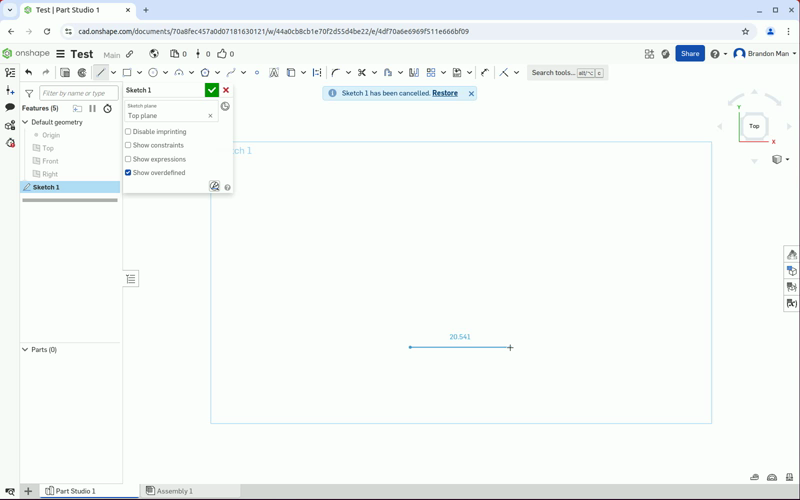
key_up(shift)
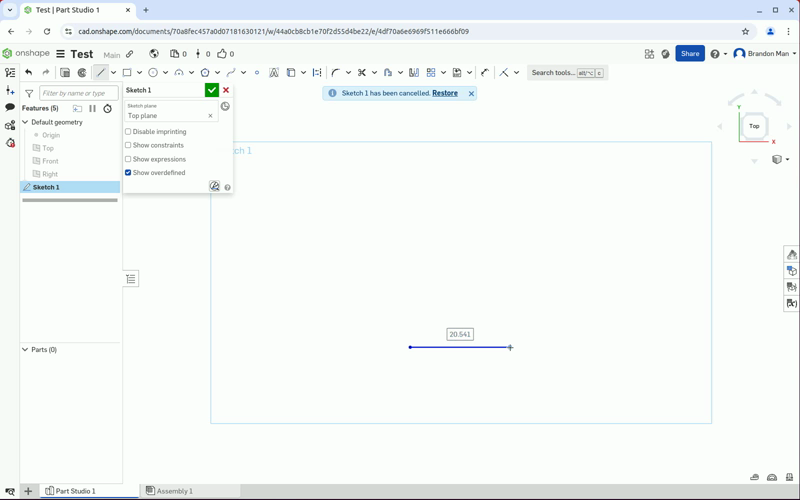
key_down(shift)
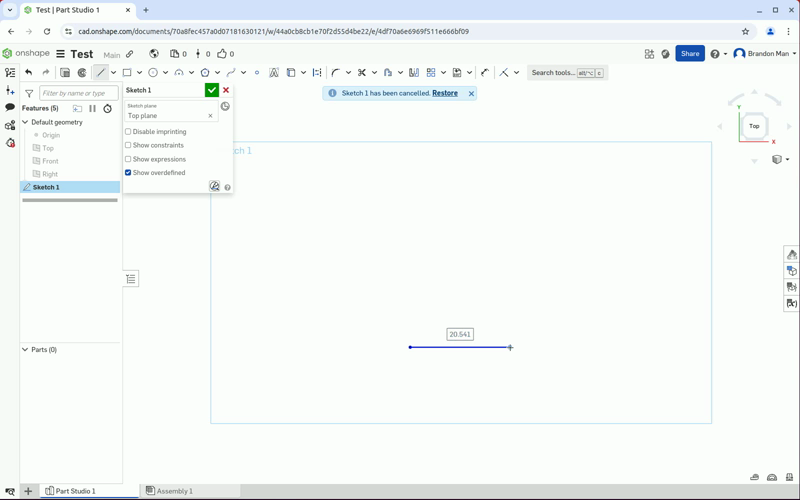
mouse_move(510, 217)
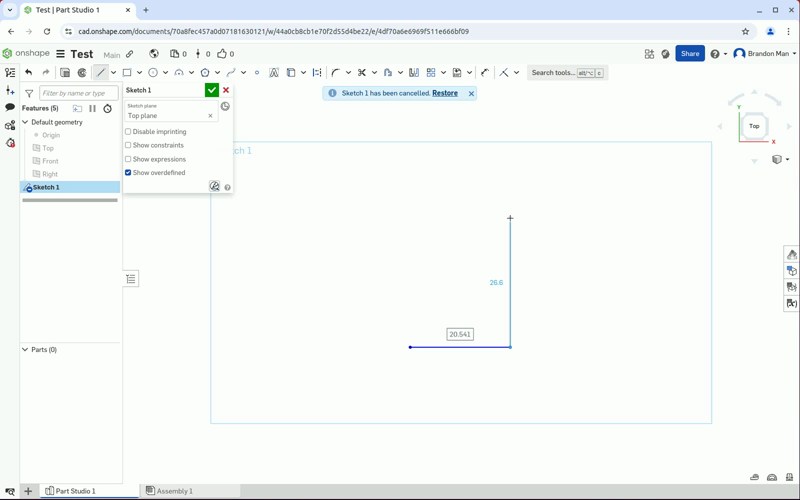
click(510, 217)
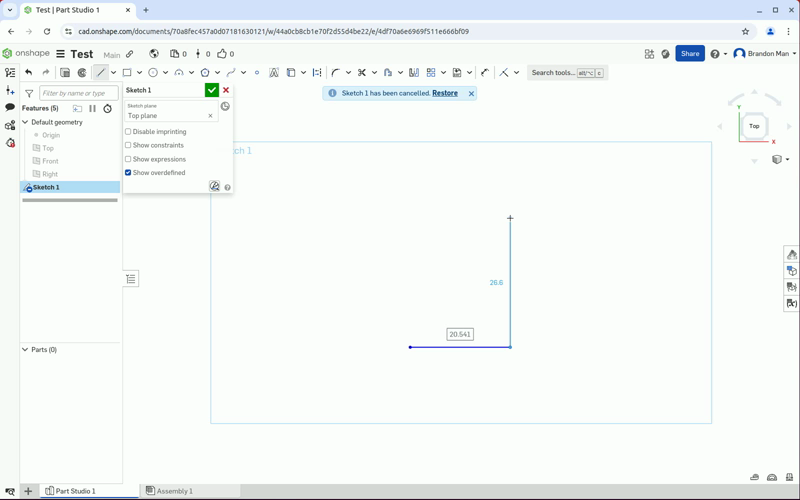
key_up(shift)
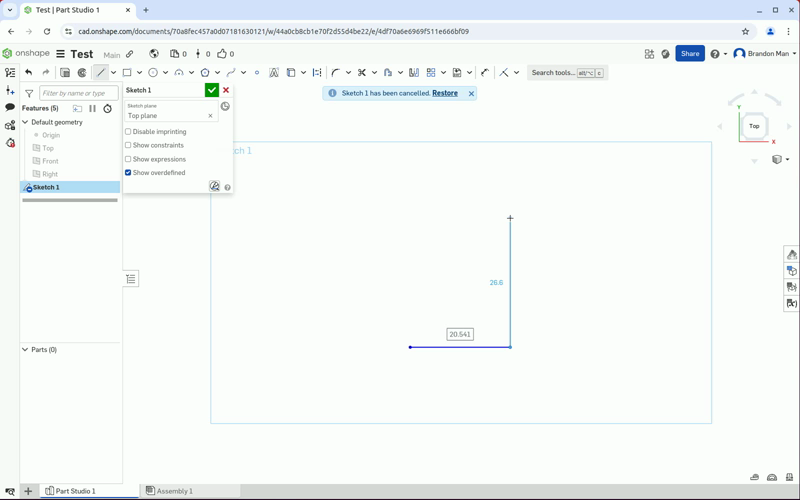
key_down(shift)
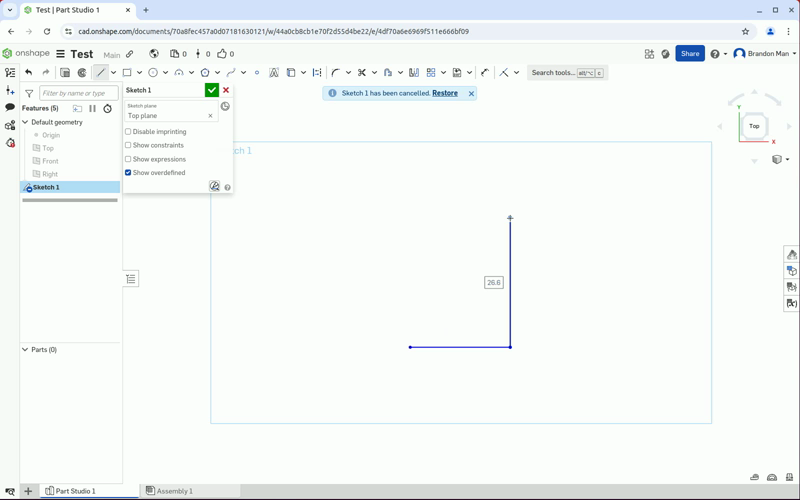
mouse_move(410, 217)
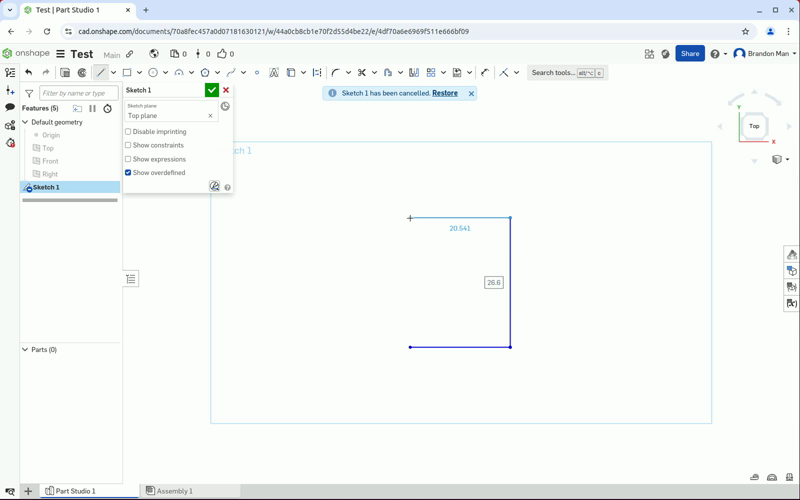
click(410, 217)
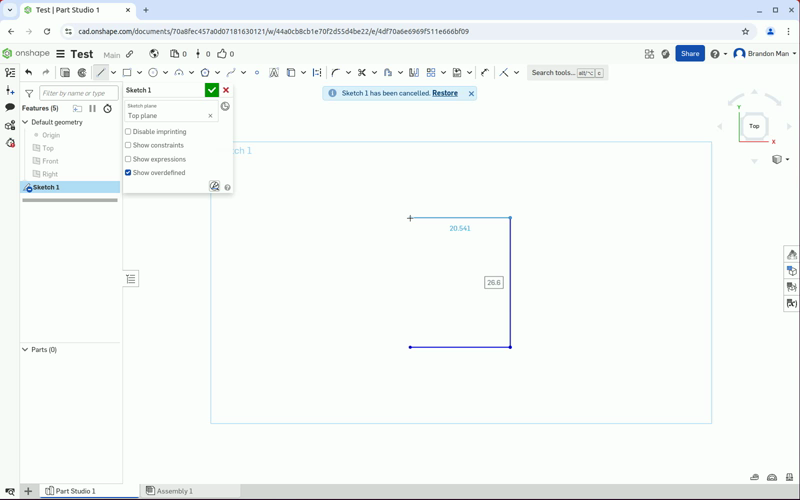
key_up(shift)
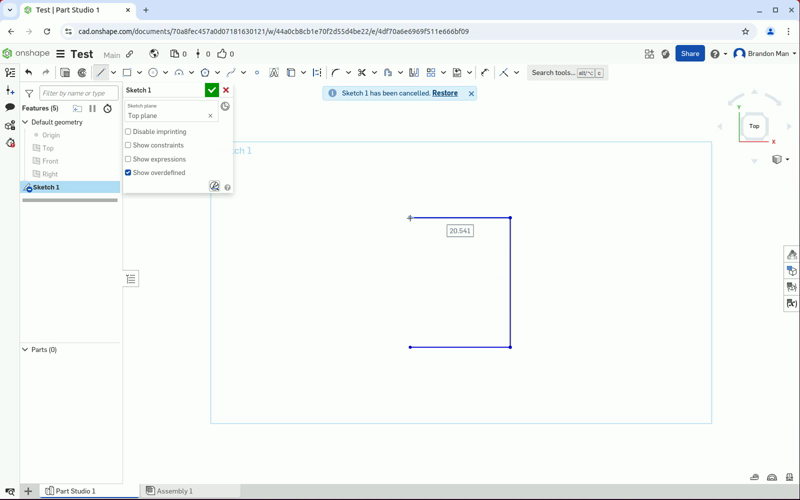
key_down(shift)
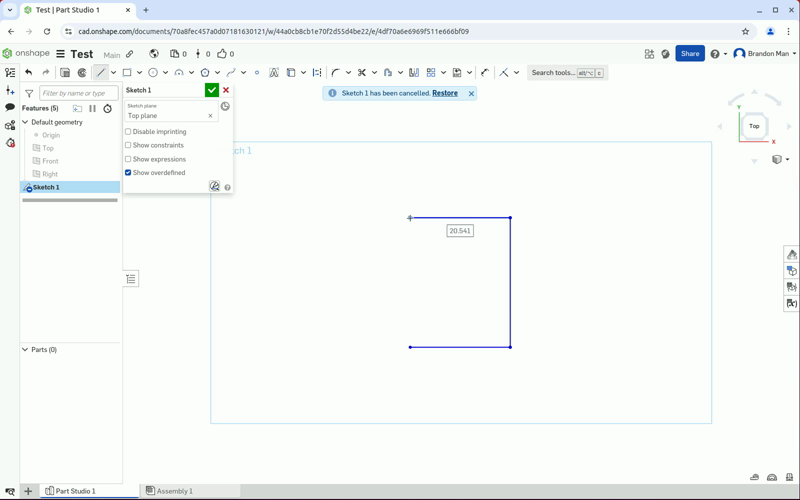
mouse_move(440, 217)
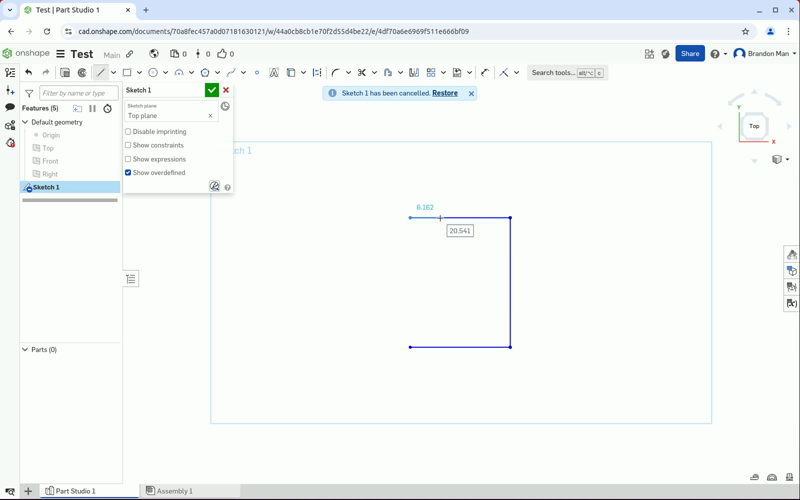
mouse_move(410, 234)
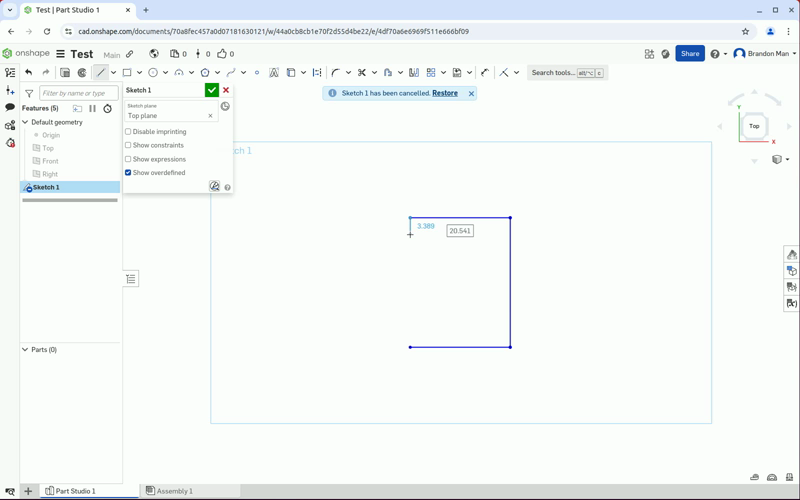
click(410, 234)
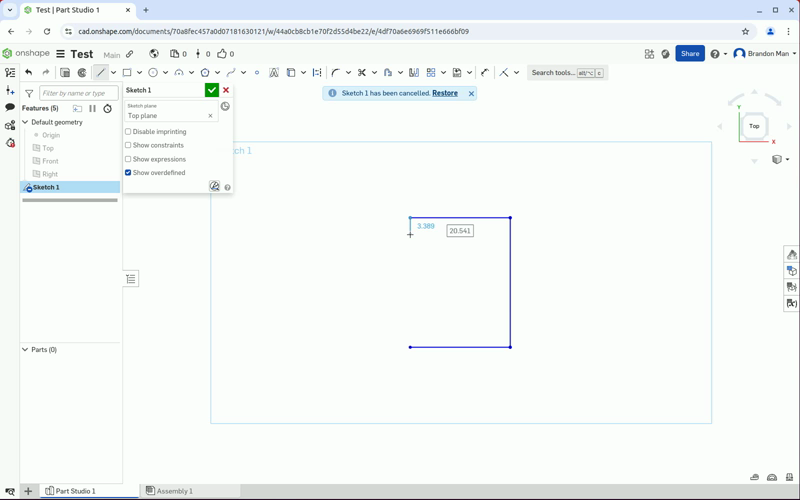
key_up(shift)
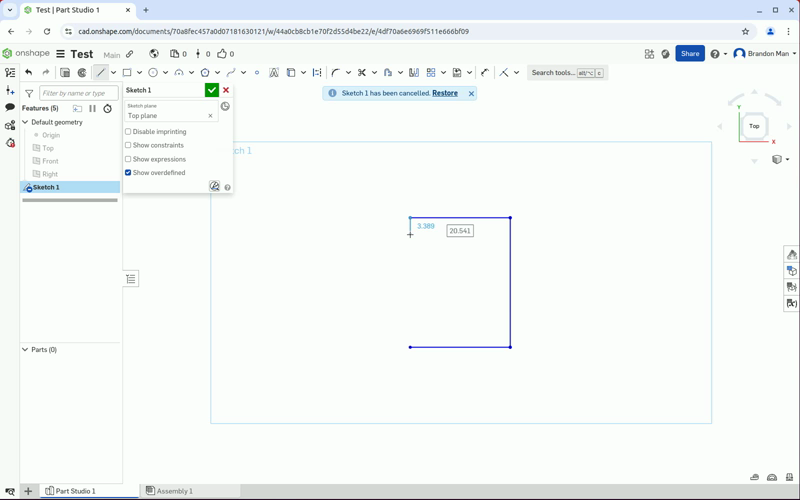
key_down(shift)
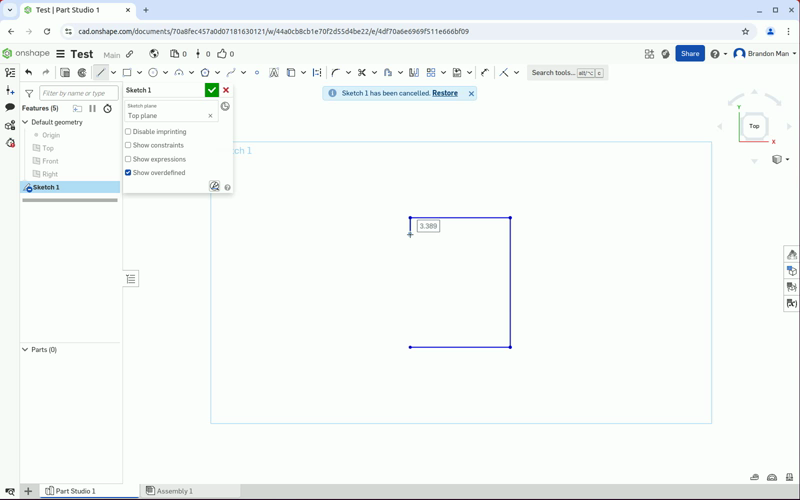
mouse_move(440, 234)
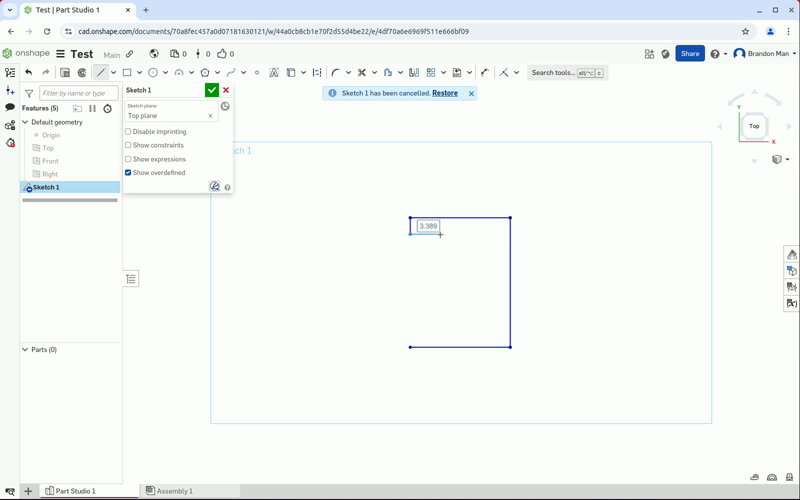
mouse_move(410, 242)
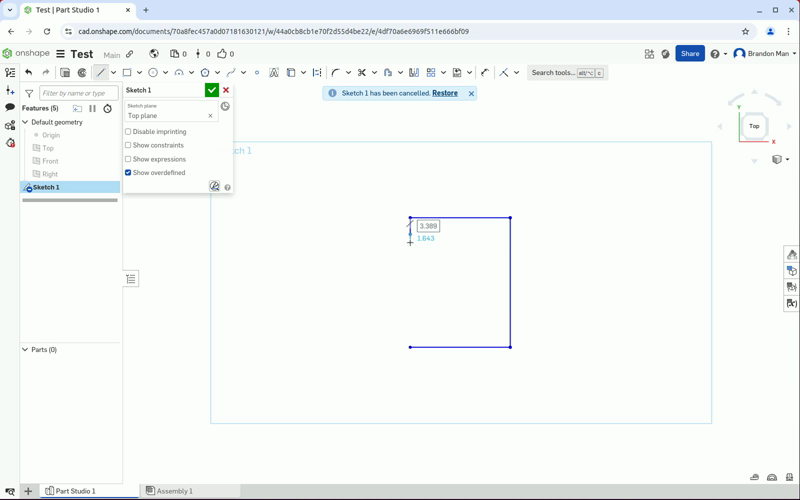
click(410, 242)
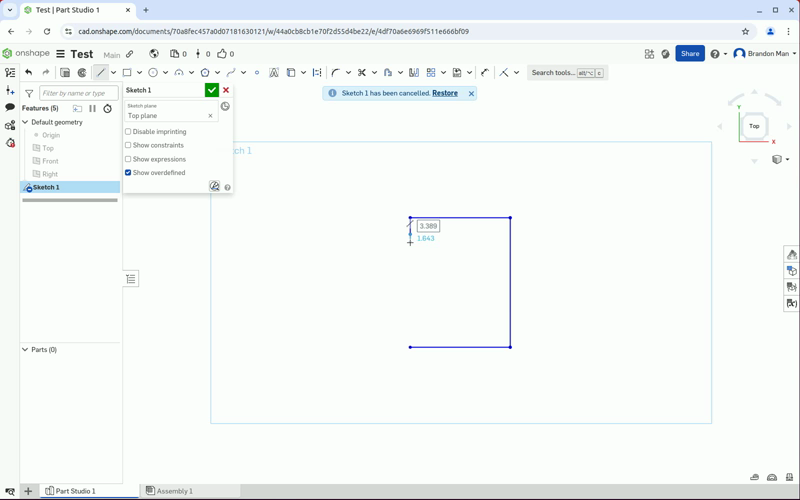
key_up(shift)
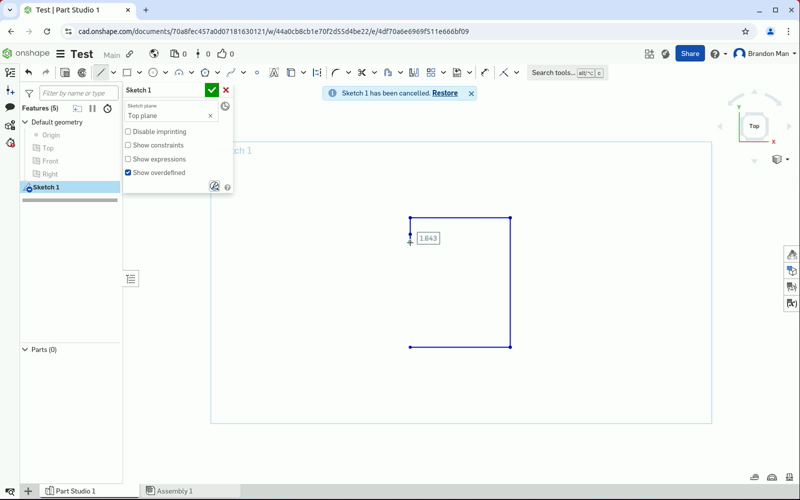
key_down(shift)
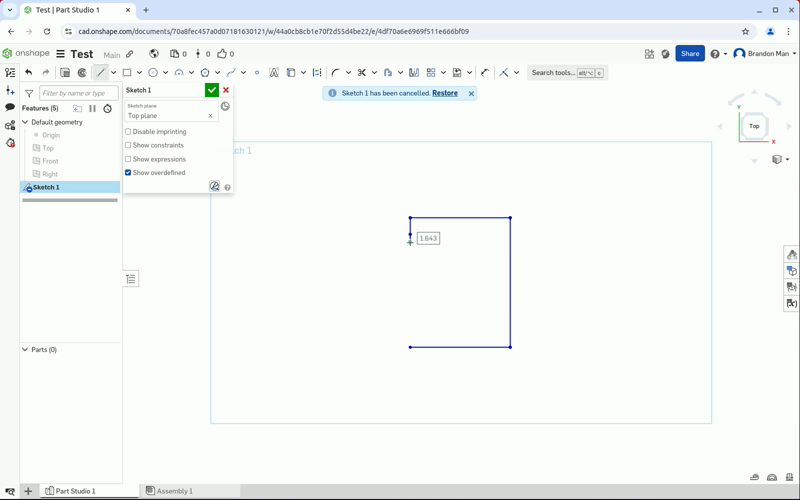
mouse_move(410, 347)
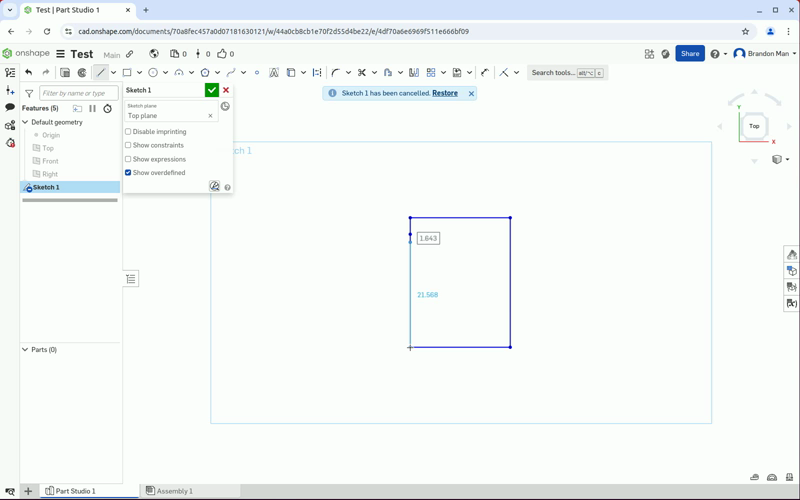
key_up(shift)
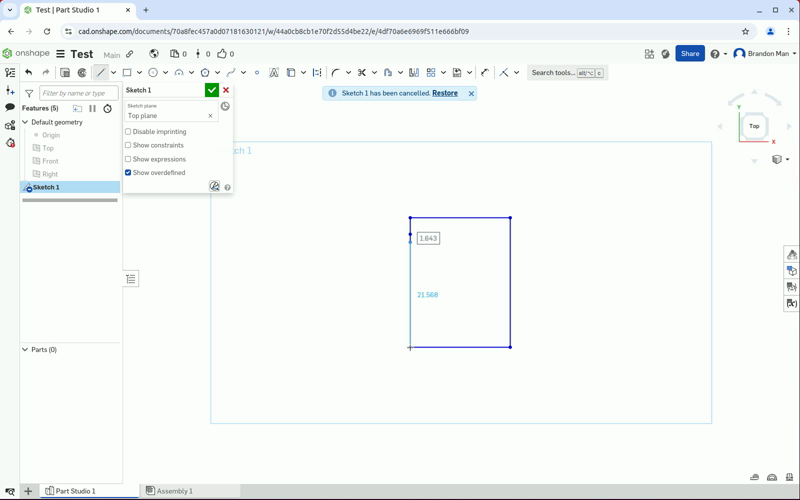
click(410, 347)
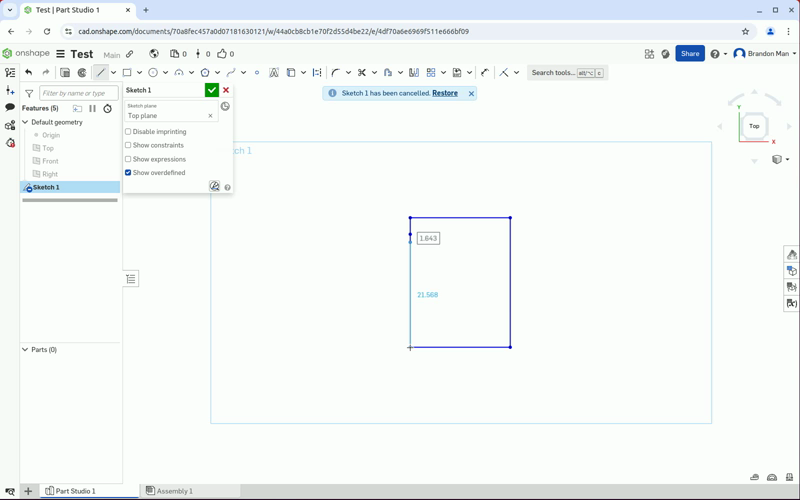
key(esc)
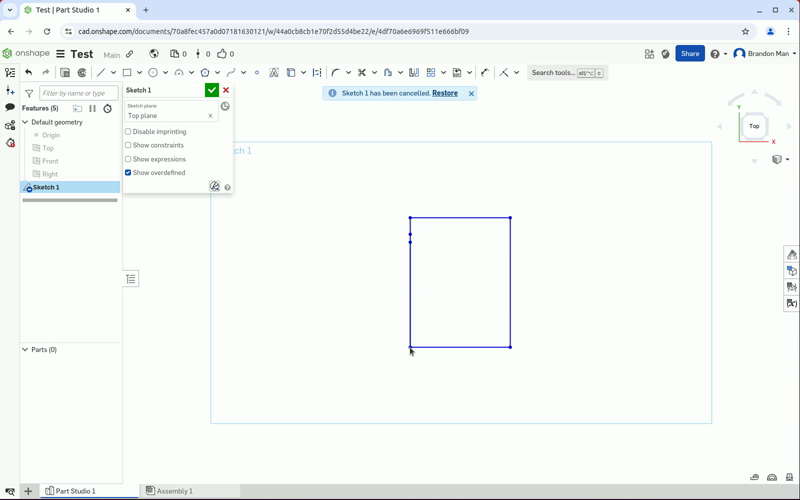
mouse_move(435, 293)
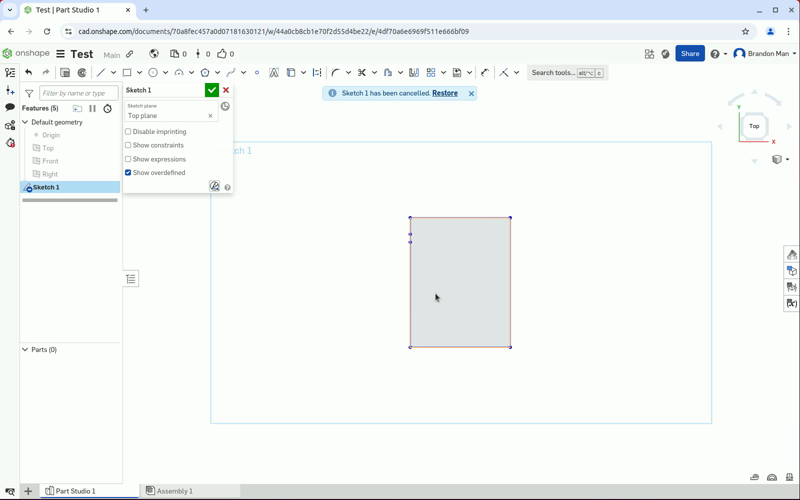
click(435, 293)
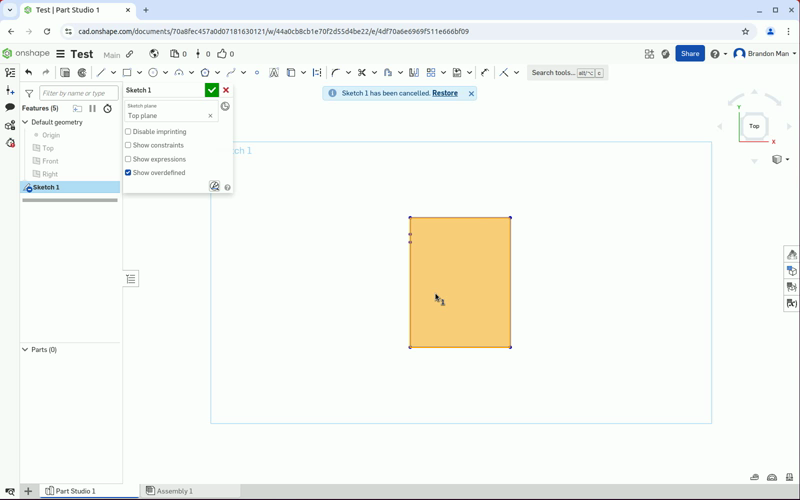
mouse_move(73, 352)
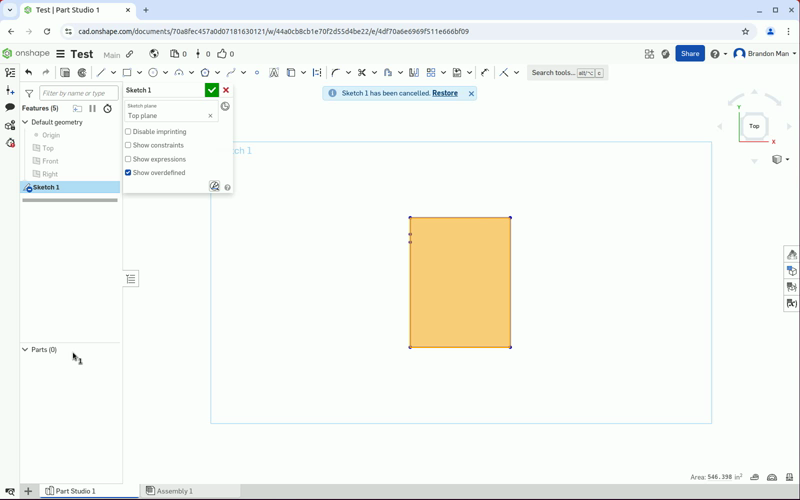
key(shift+y)
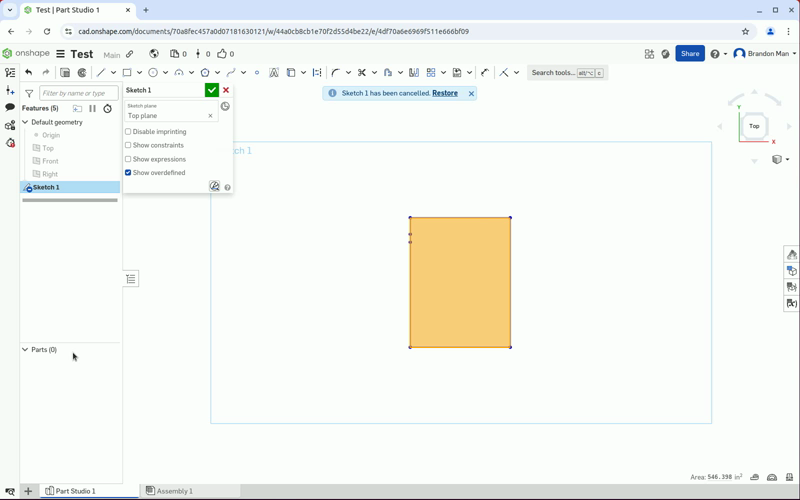
key(shift+e)
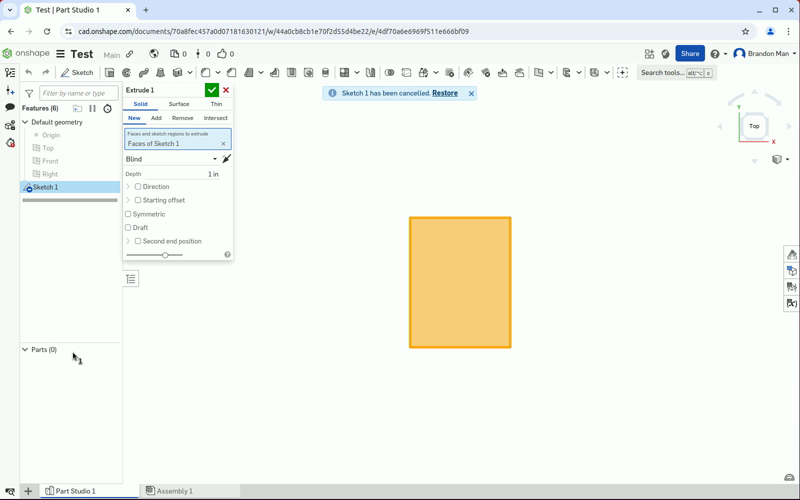
mouse_move(143, 106)
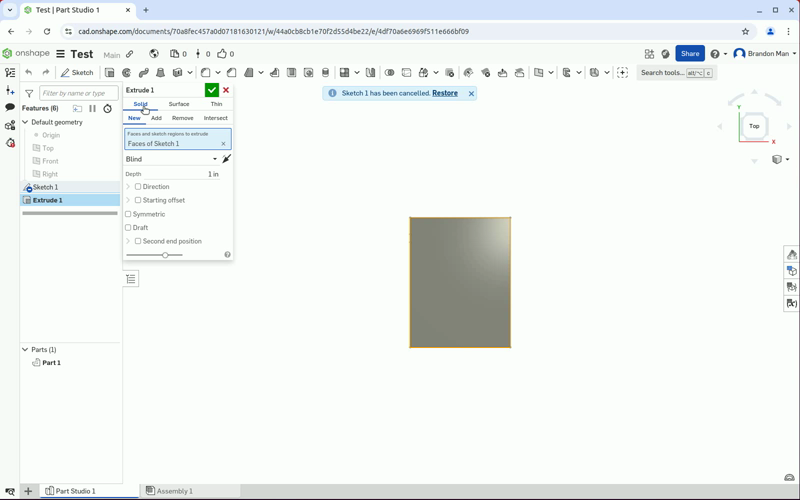
click(143, 106)
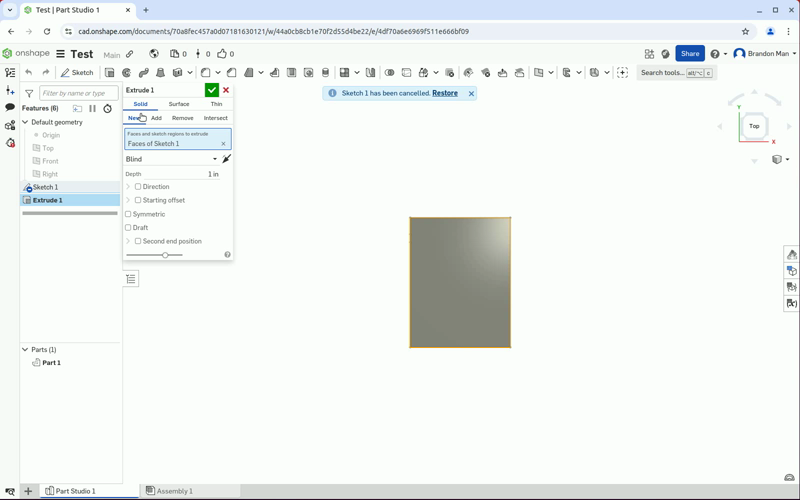
mouse_move(137, 120)
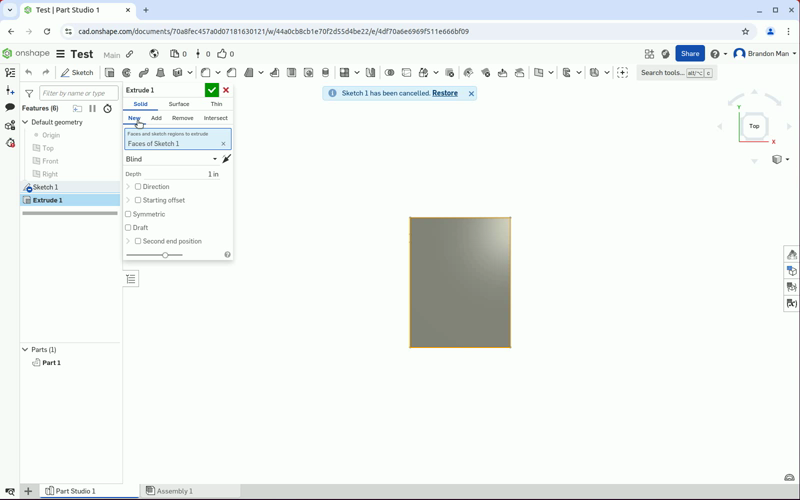
click(137, 120)
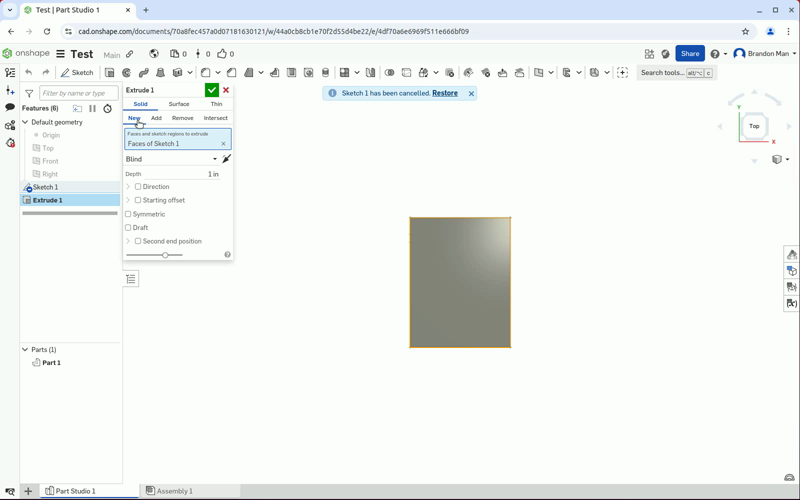
key(tab, 4)
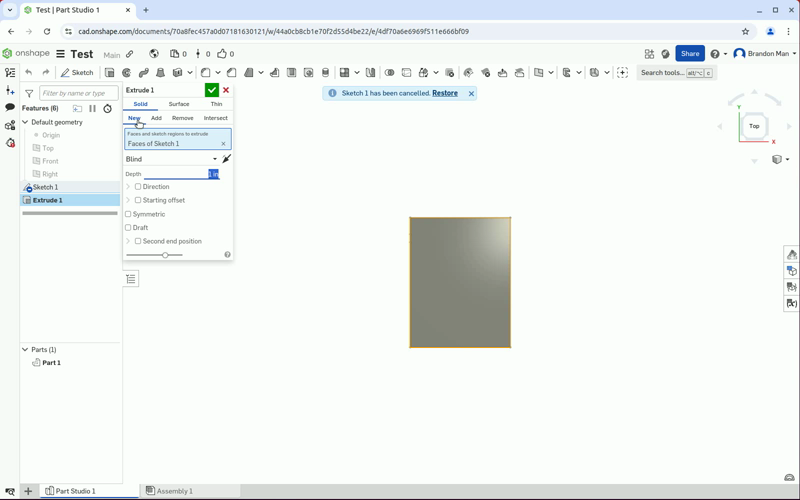
text(2.407)
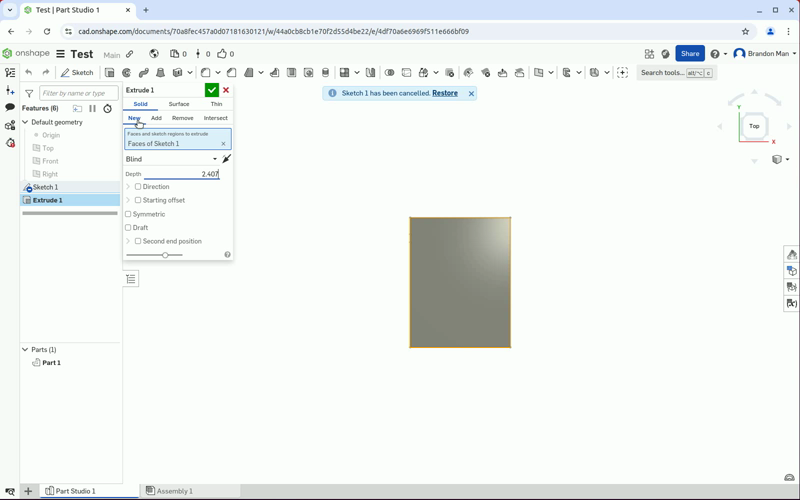
key(enter)
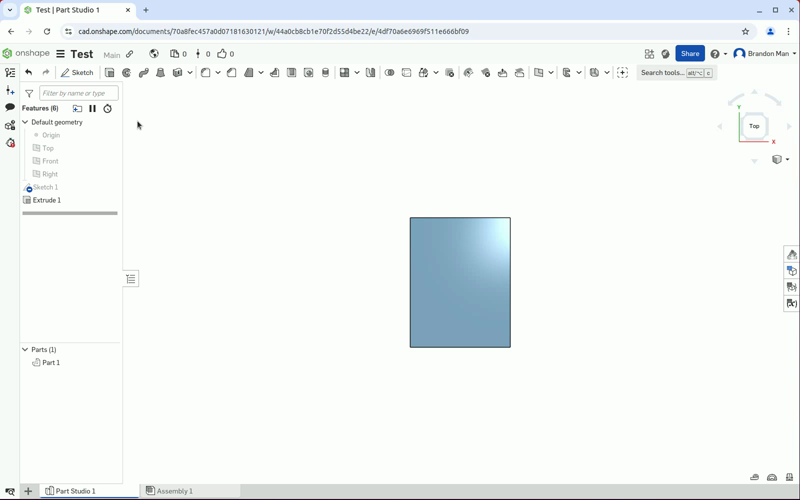
key(shift+h)
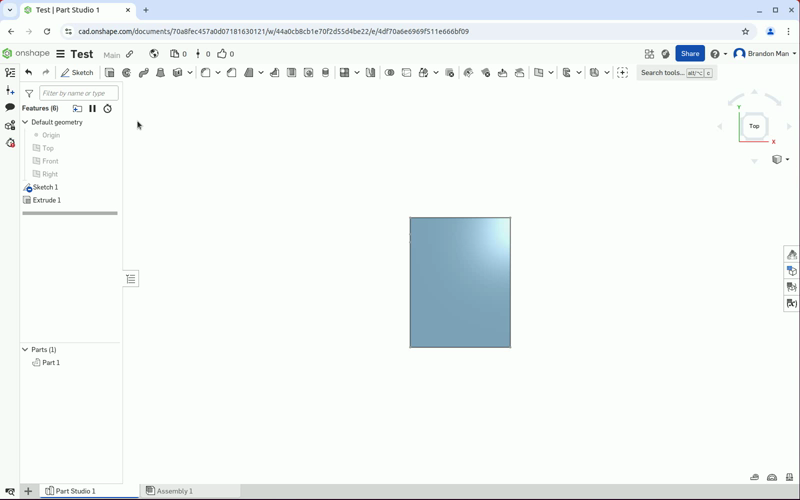
key(shift+h)
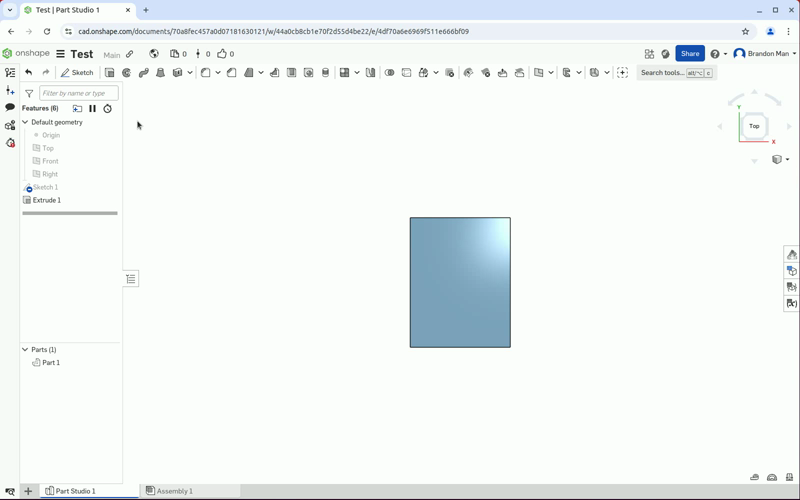
mouse_move(73, 189)
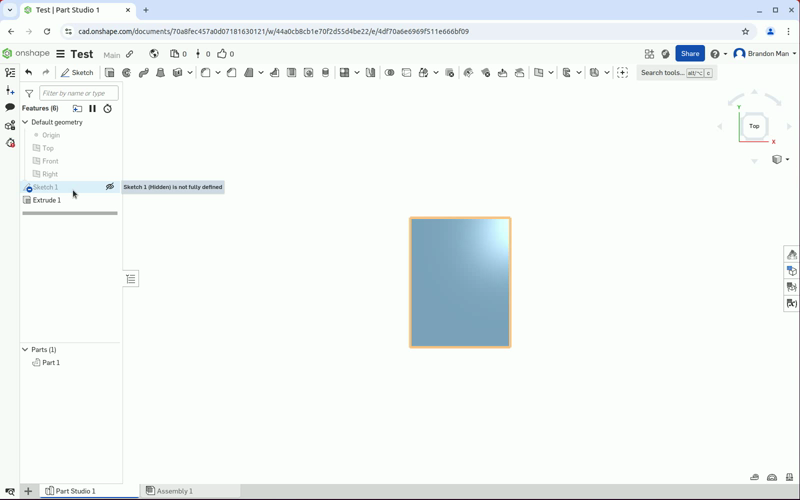
click(73, 189)
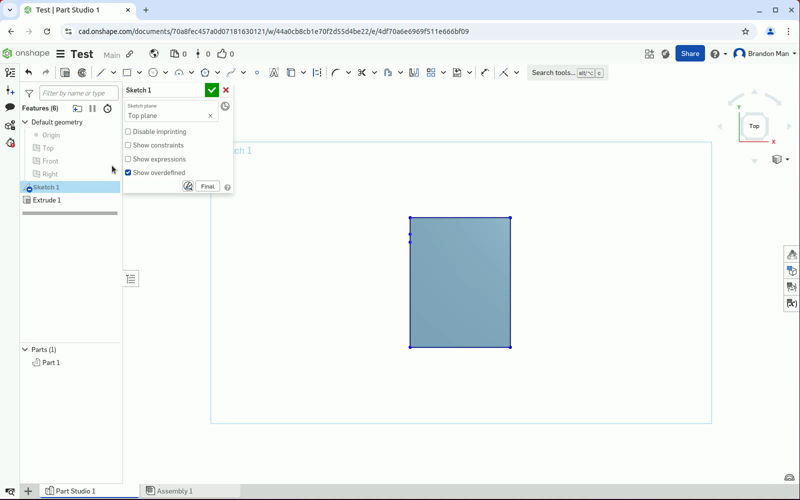
mouse_move(229, 92)
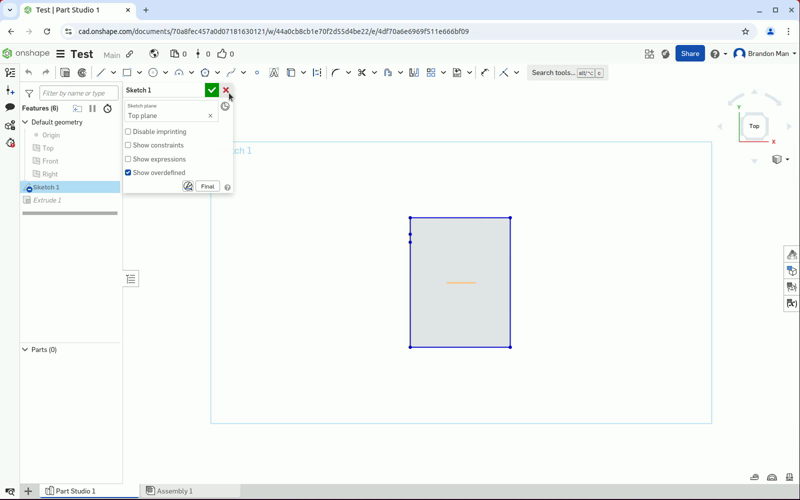
click(229, 92)
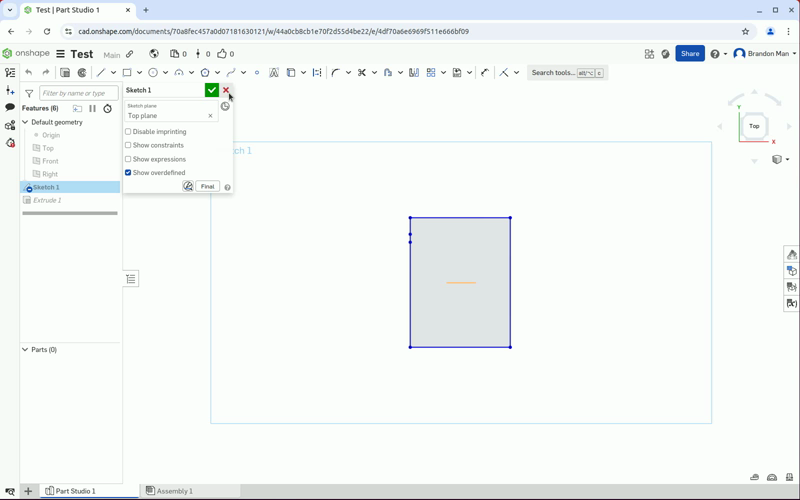
key(shift+s)
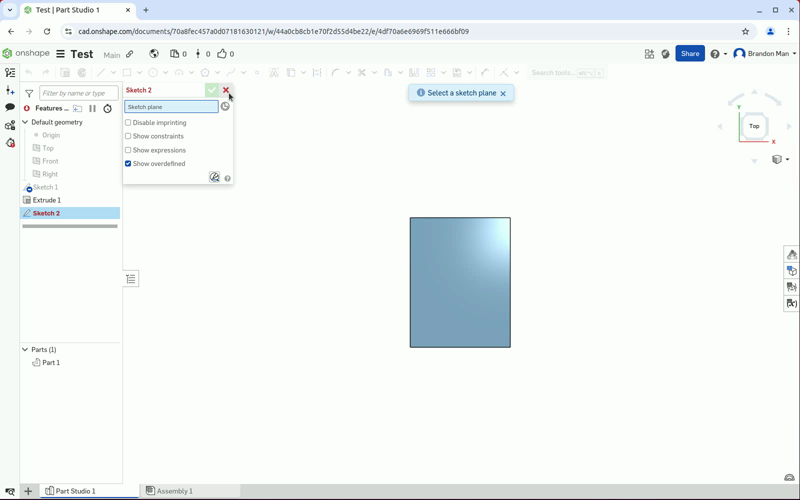
mouse_move(73, 150)
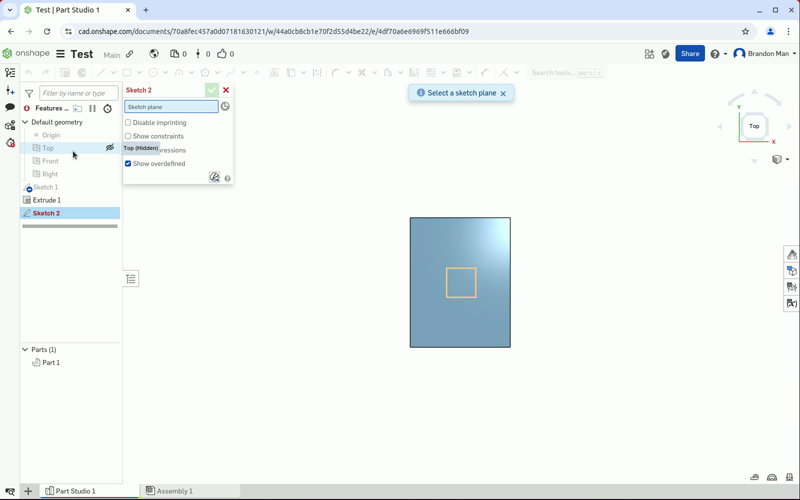
click(73, 150)
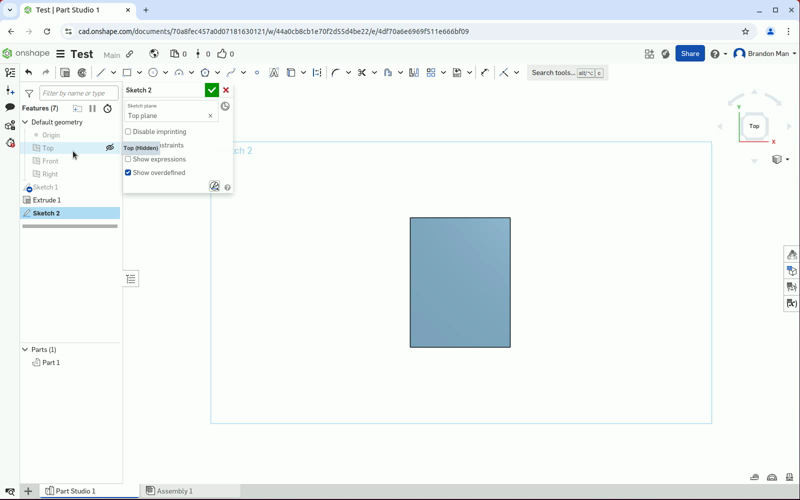
mouse_move(73, 352)
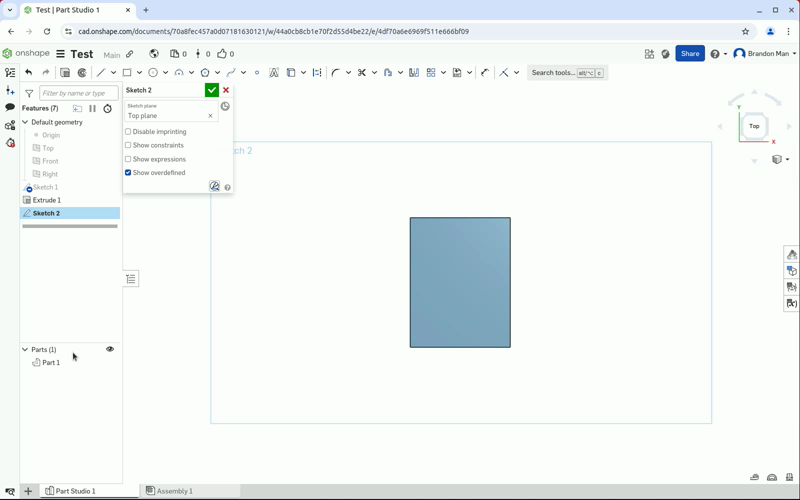
key(y)
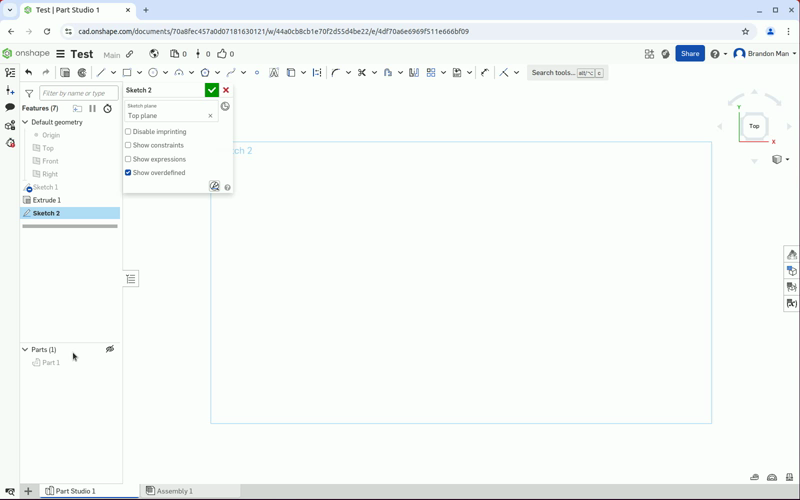
key(c)
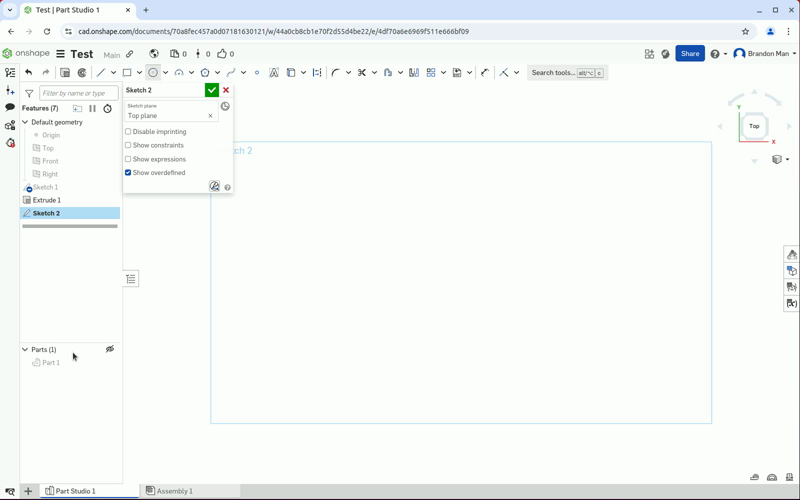
key_down(shift)
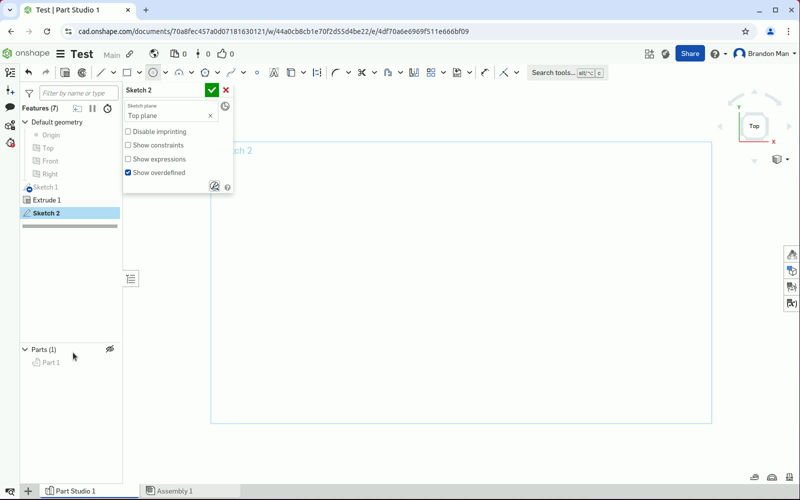
mouse_move(460, 190)
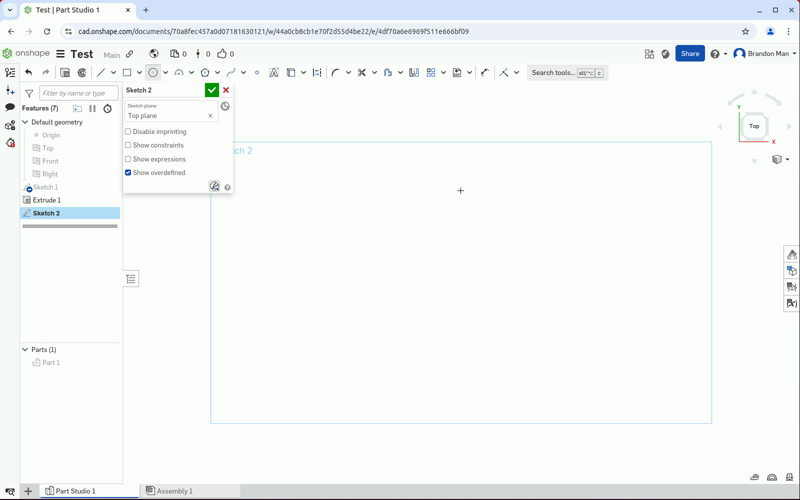
click(460, 190)
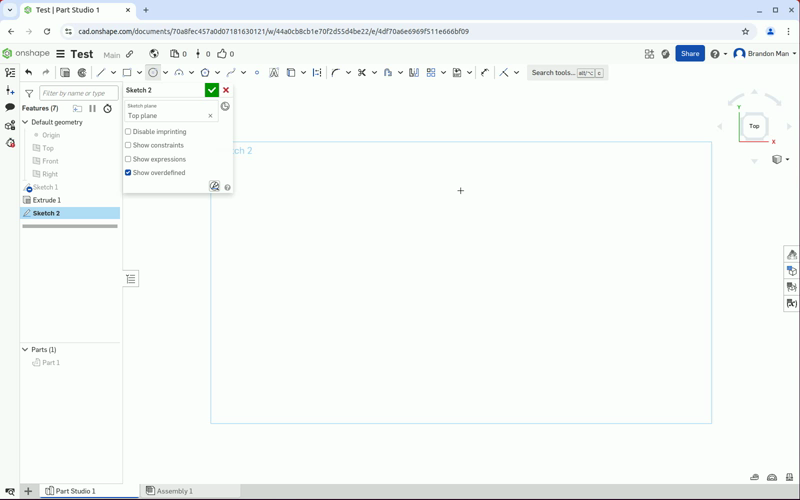
key_up(shift)
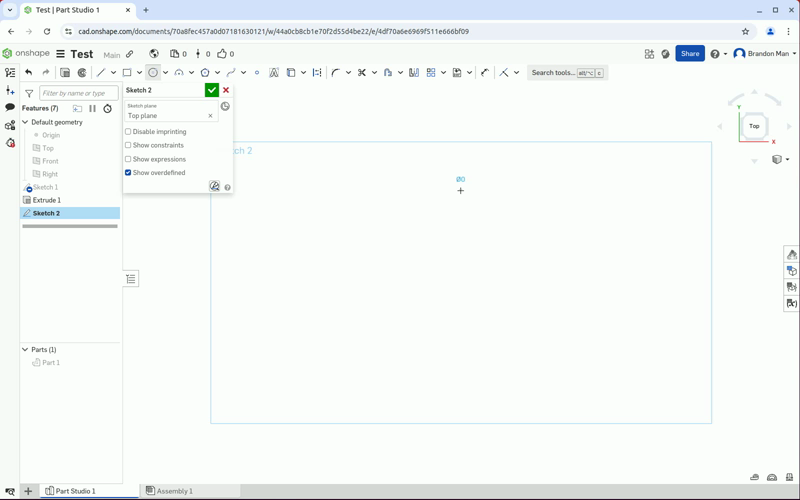
mouse_move(477, 190)
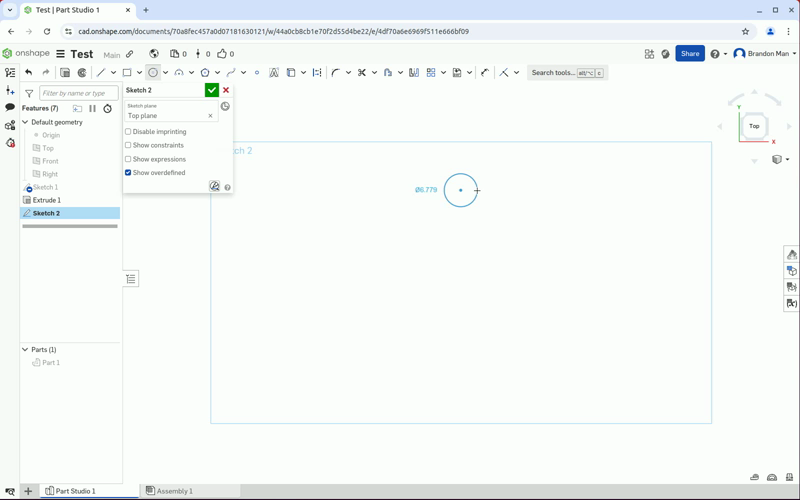
click(477, 190)
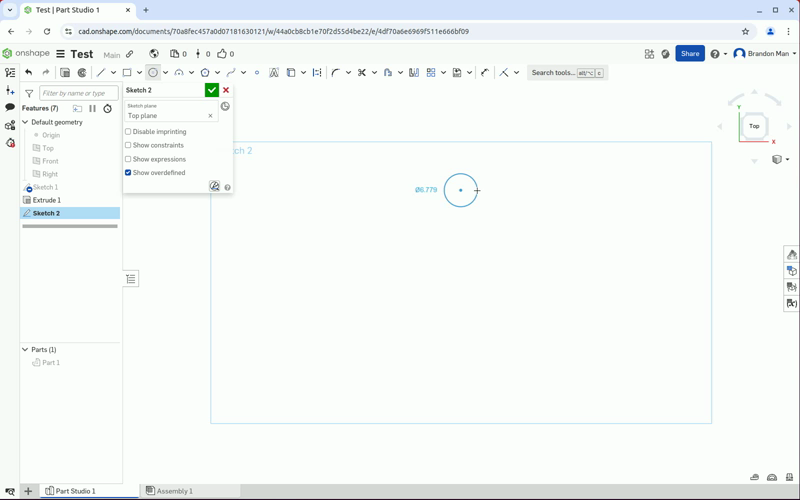
key(esc)
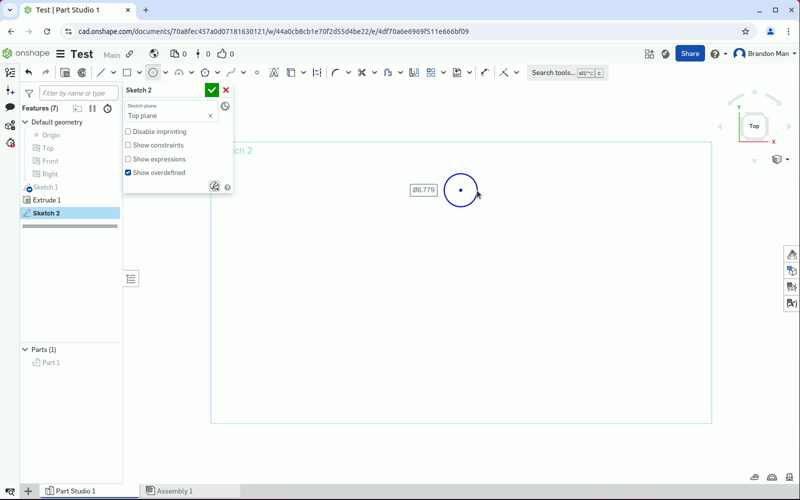
mouse_move(460, 184)
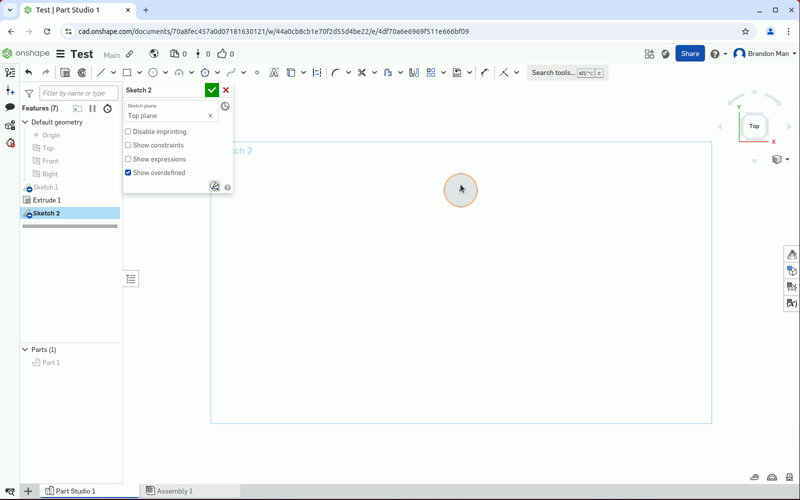
scroll(6)
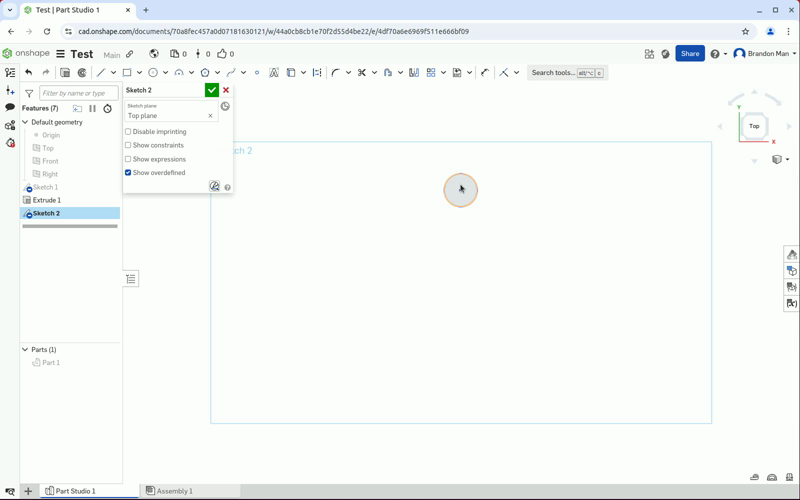
scroll(6)
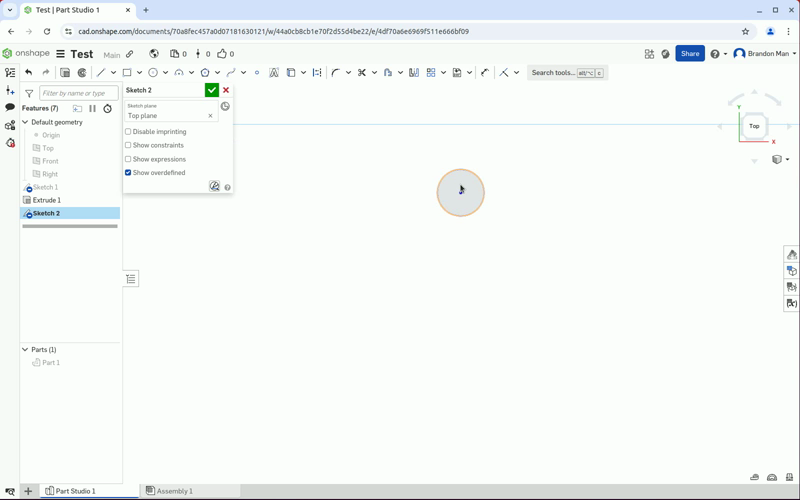
scroll(6)
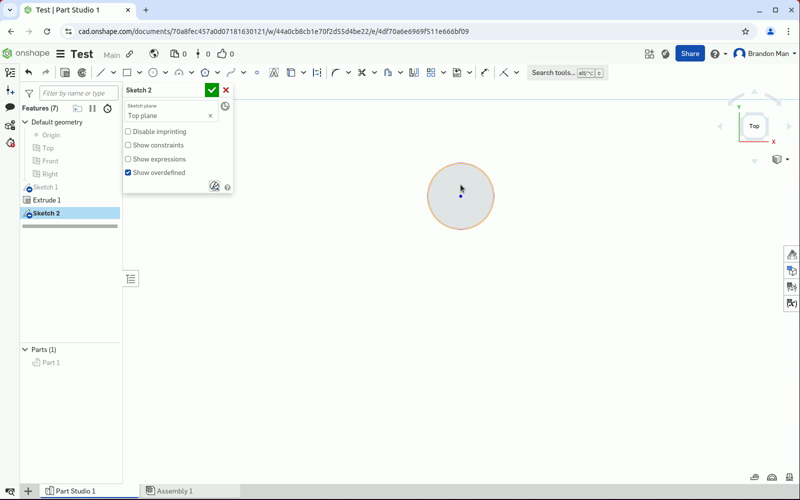
scroll(6)
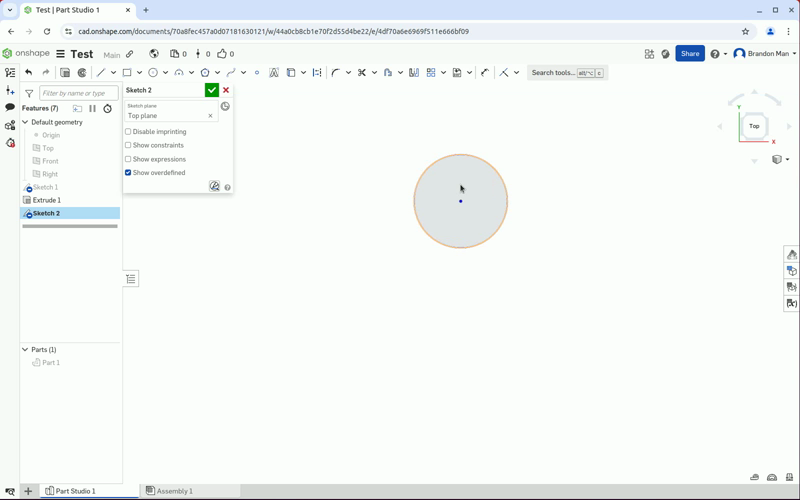
scroll(6)
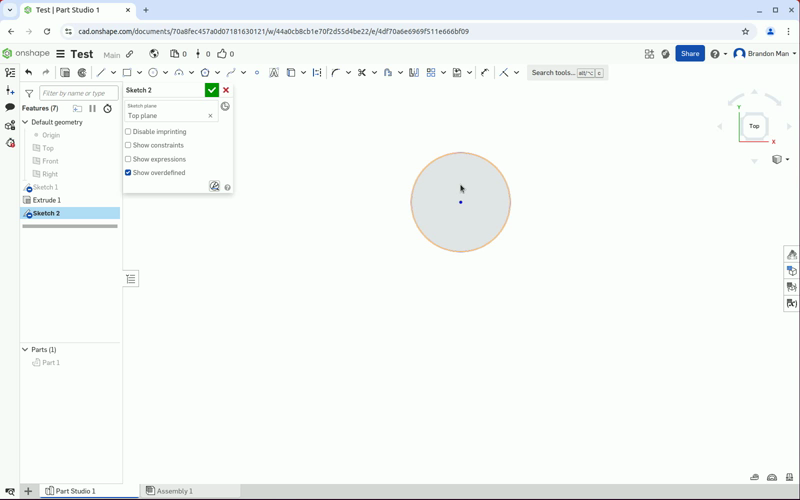
scroll(6)
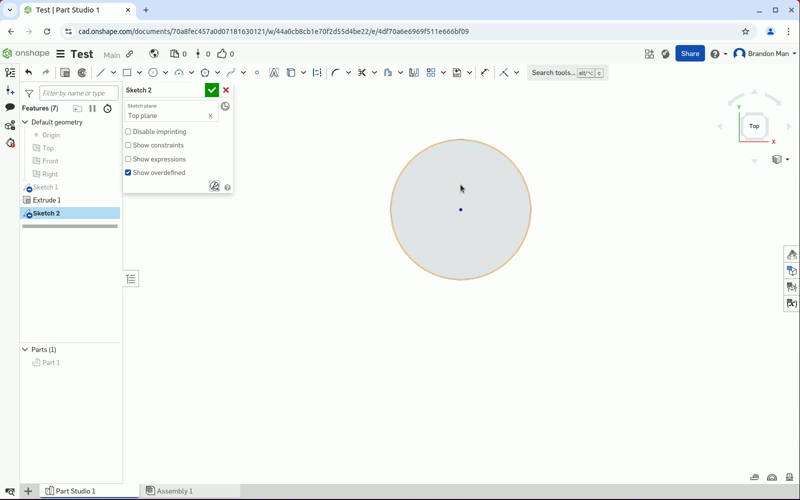
scroll(6)
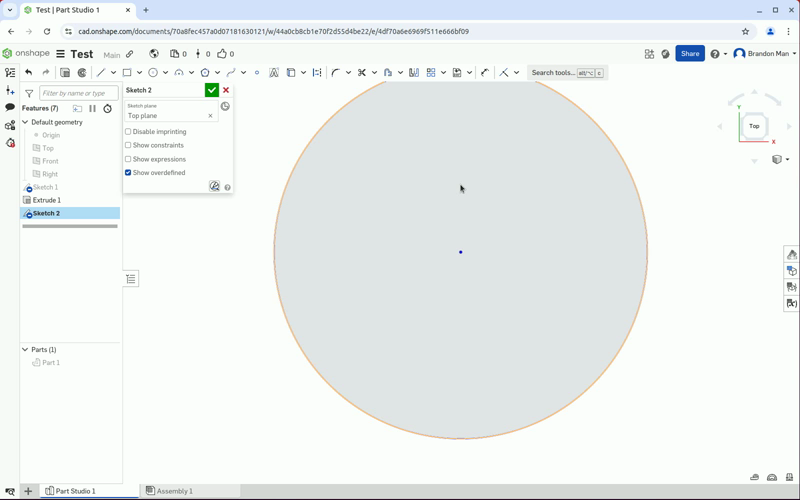
click(460, 184)
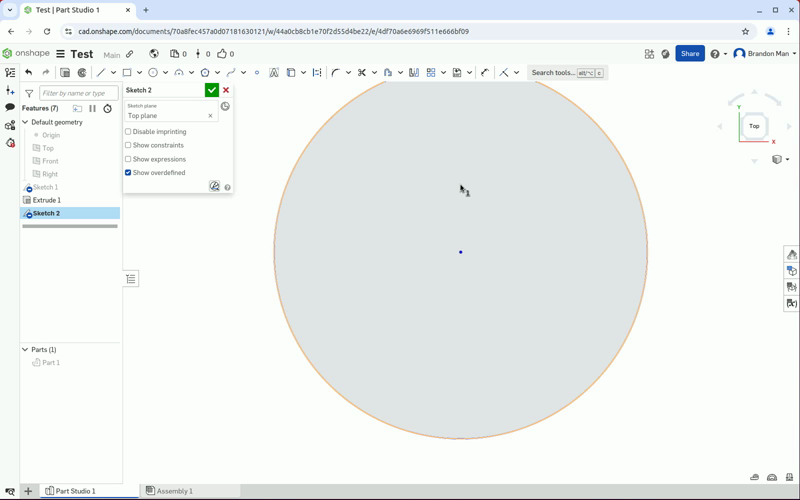
scroll(-6)
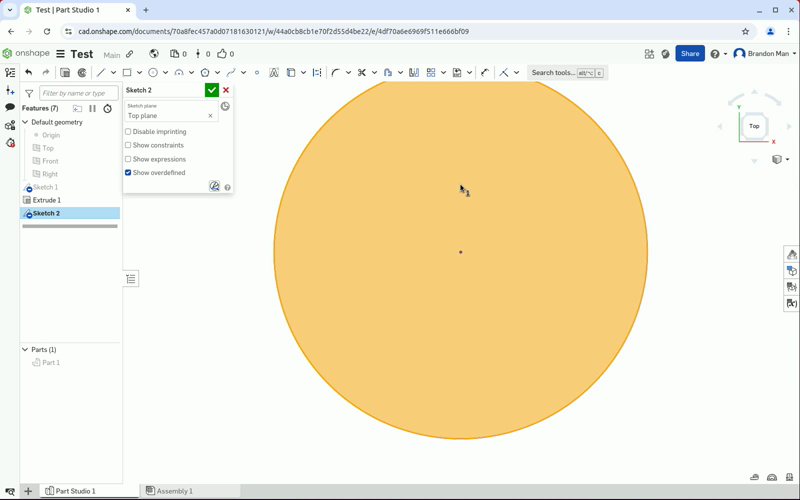
scroll(-6)
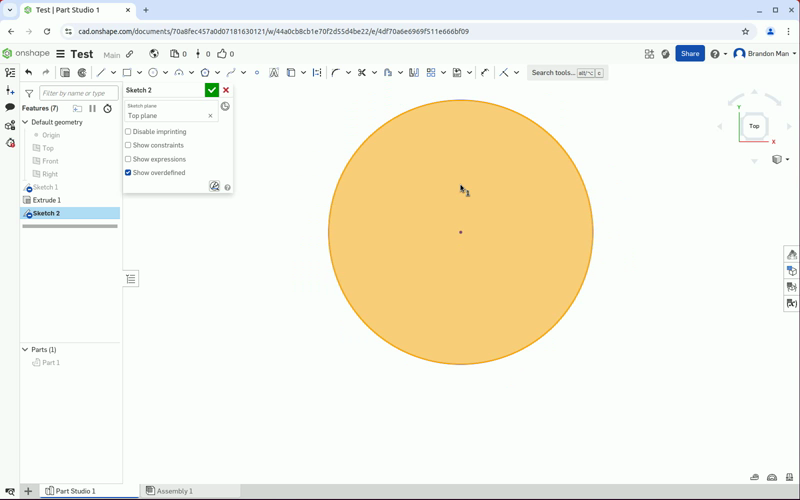
scroll(-6)
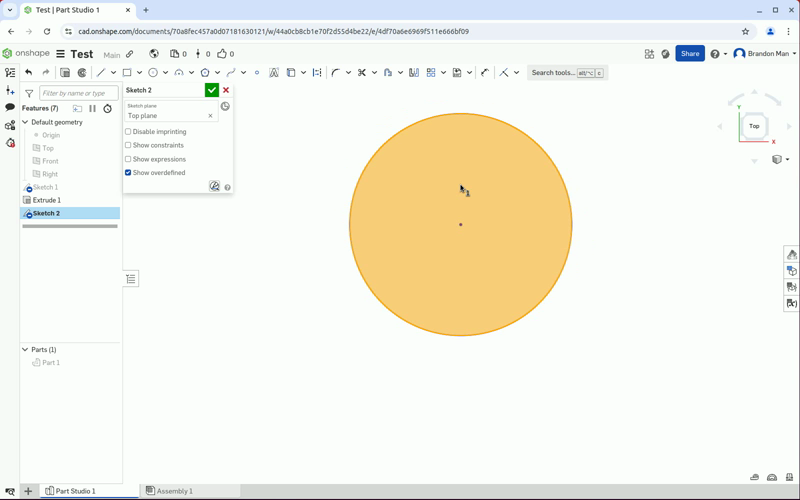
scroll(-6)
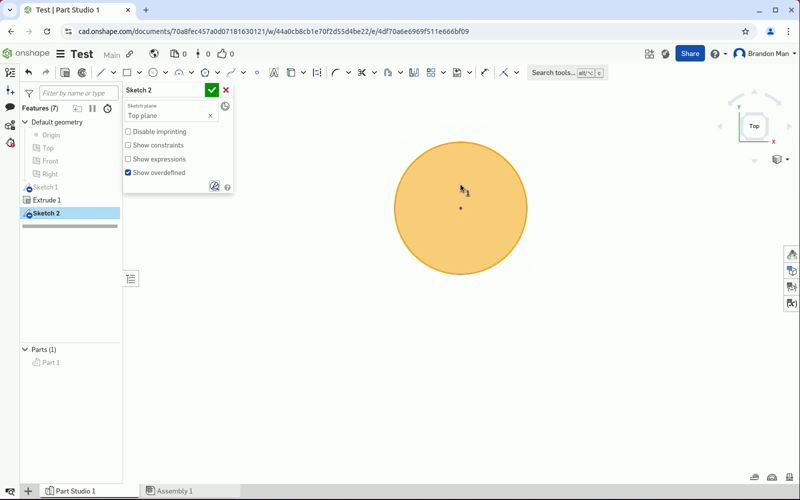
scroll(-6)
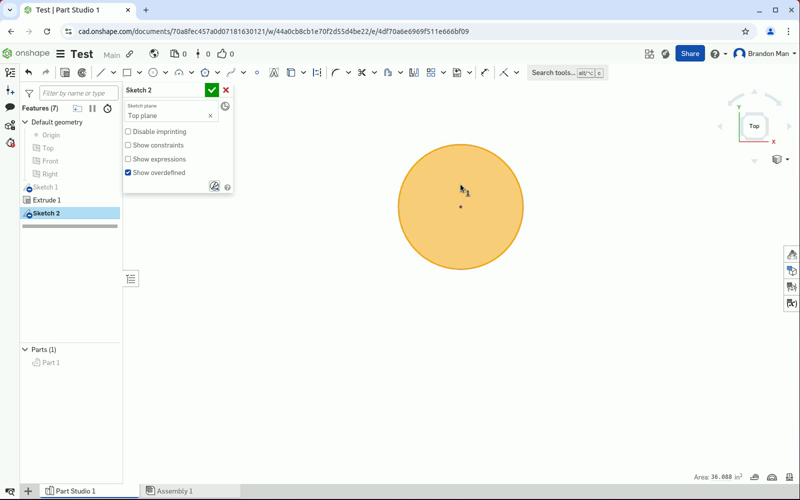
scroll(-6)
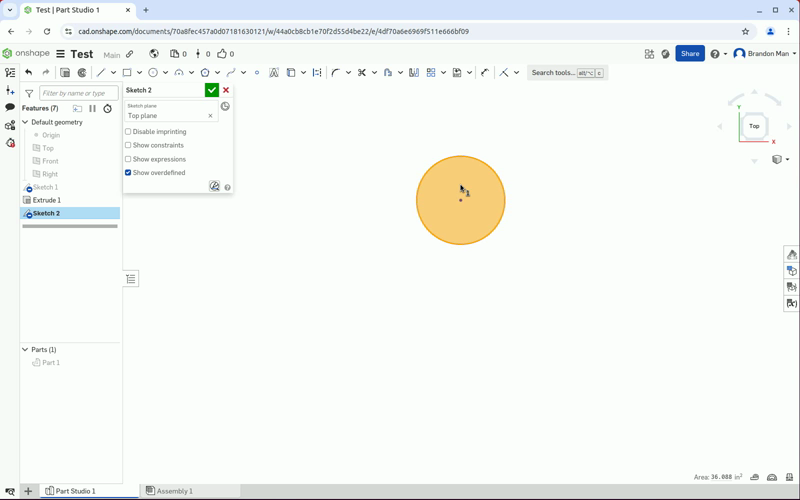
scroll(-6)
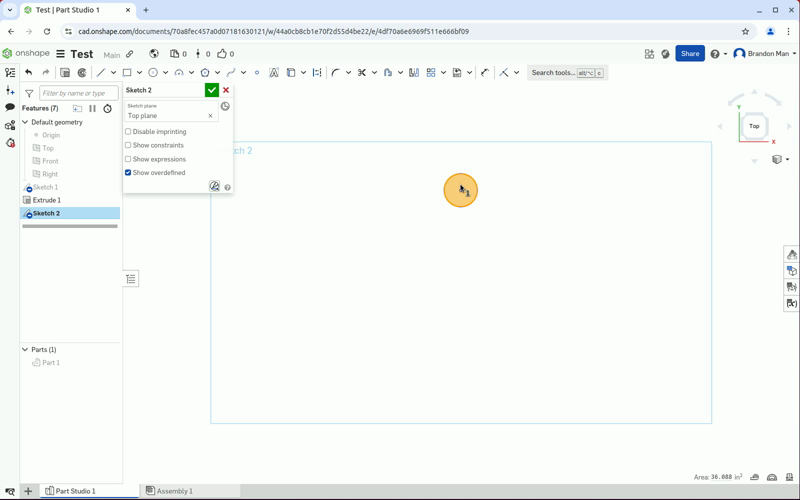
mouse_move(73, 352)
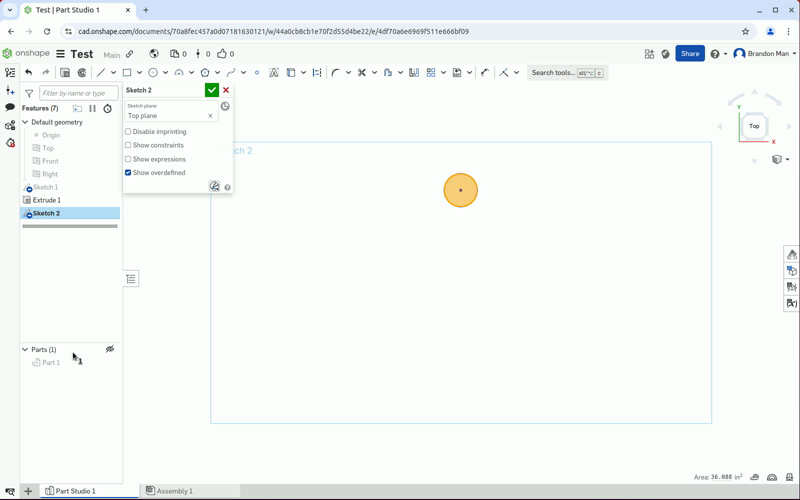
key(shift+y)
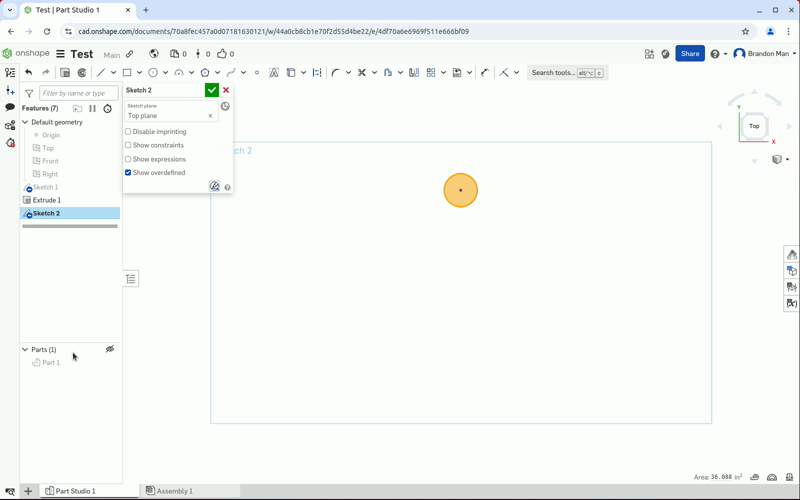
key(shift+e)
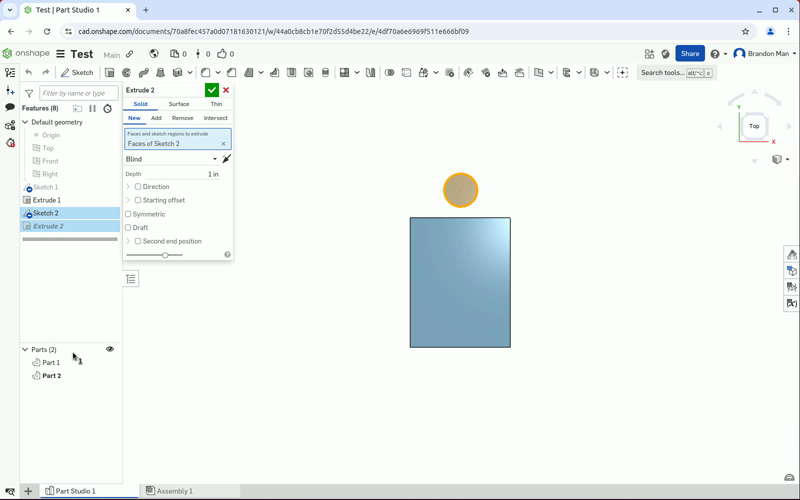
mouse_move(143, 106)
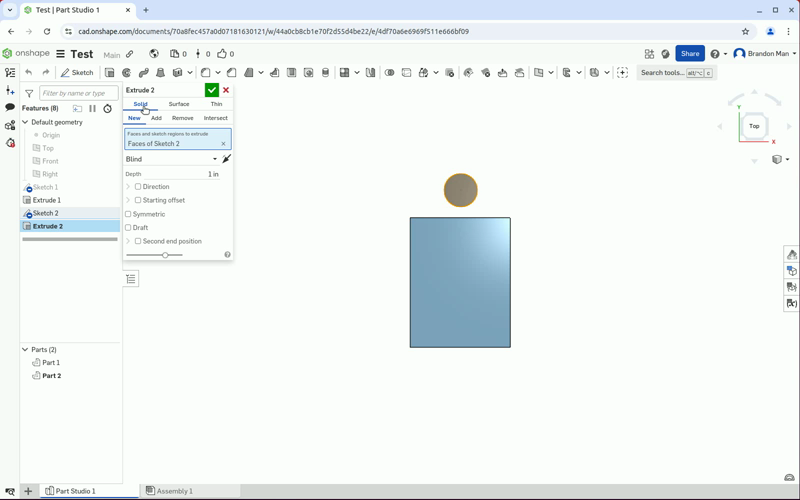
click(143, 106)
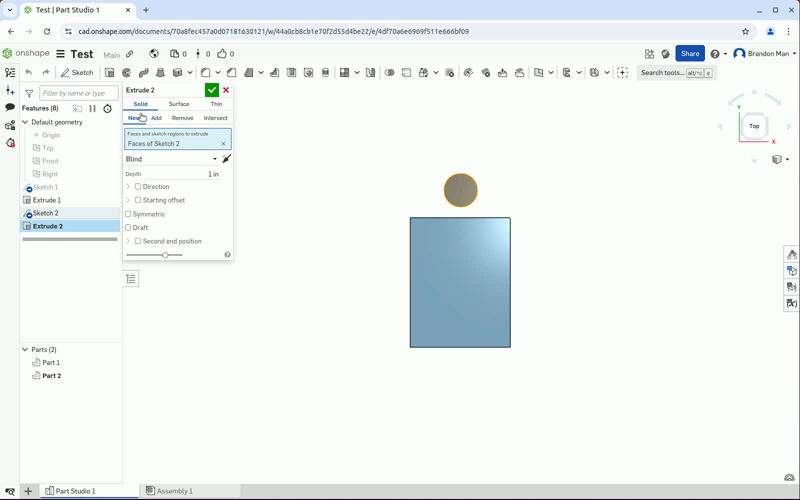
mouse_move(137, 120)
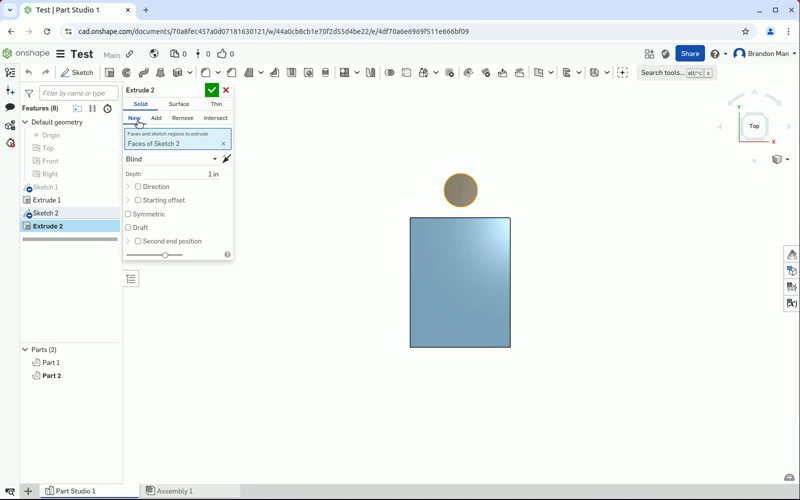
click(137, 120)
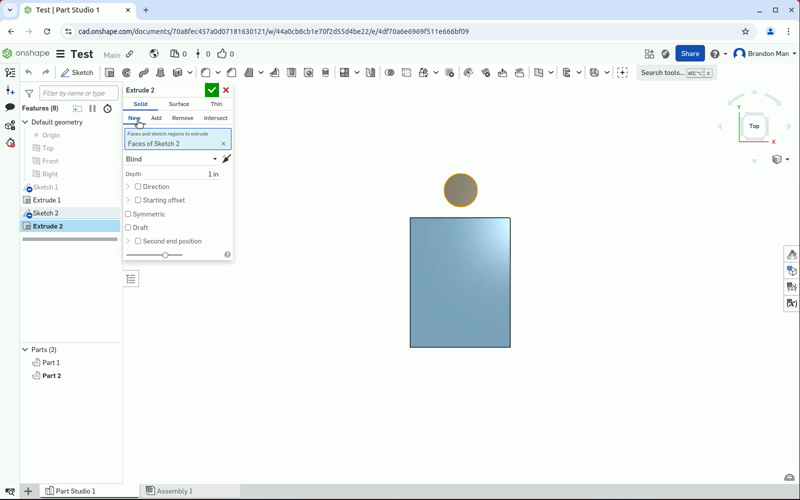
key(tab, 4)
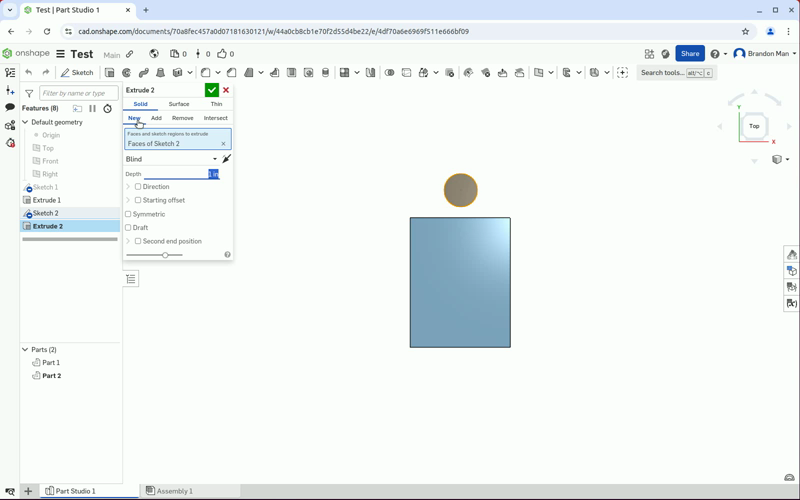
text(2.407)
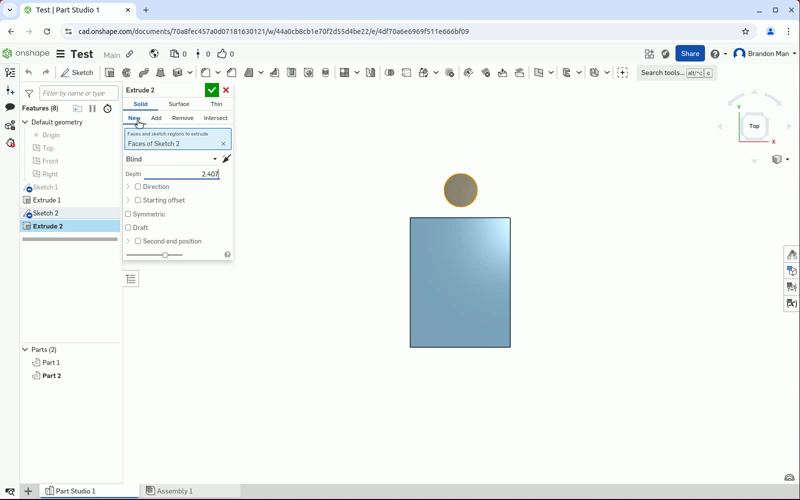
key(enter)
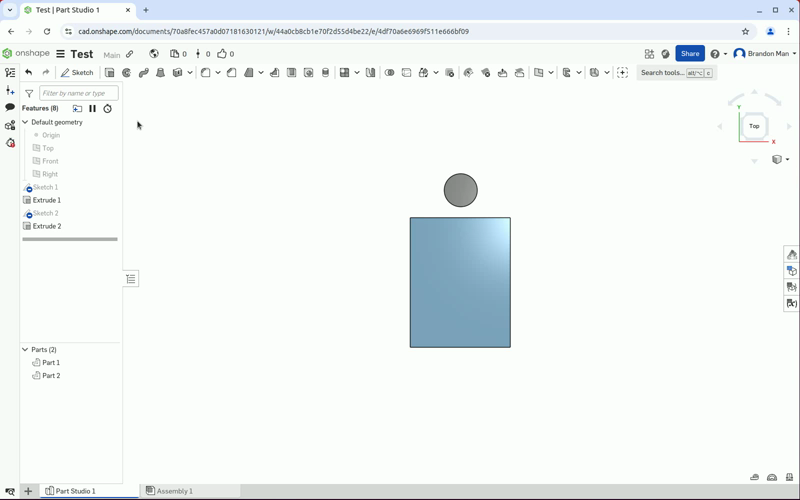
key(shift+h)
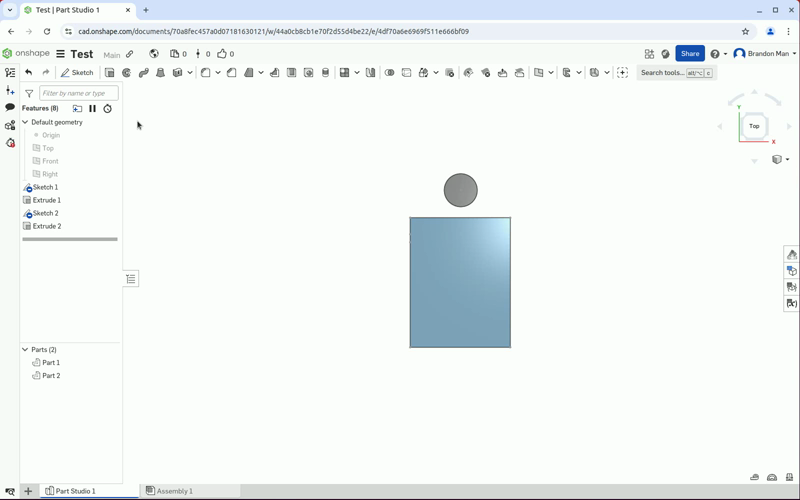
key(shift+h)
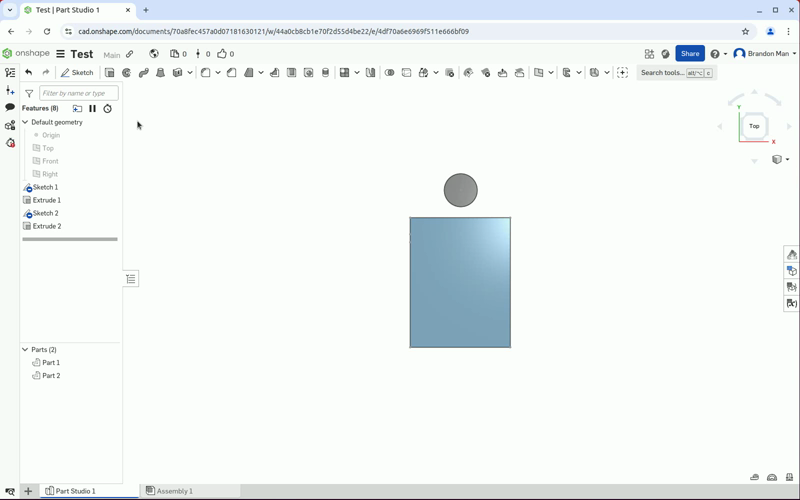
key(shift+7)
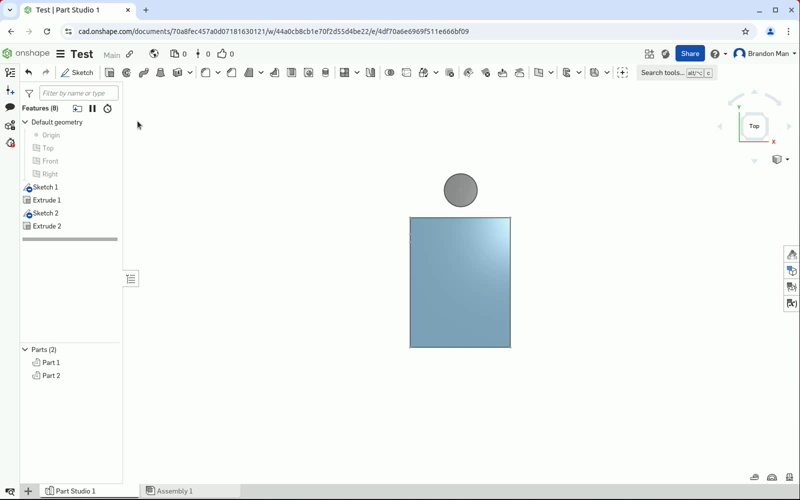
key(up, 3)
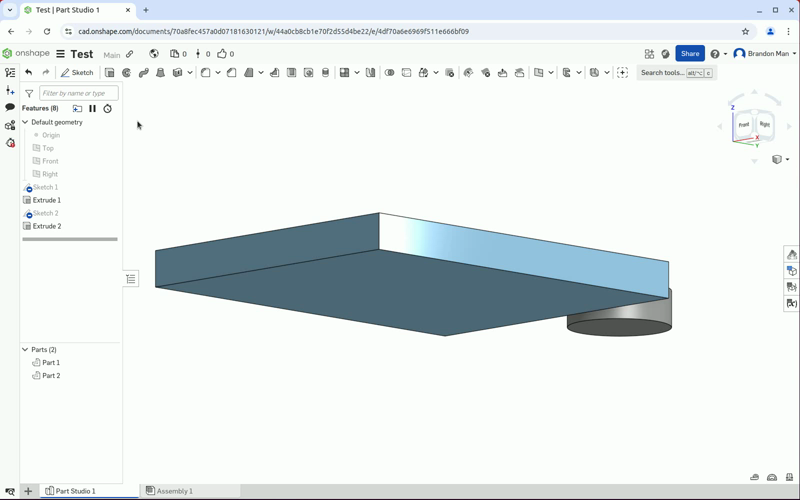
key(left, 3)
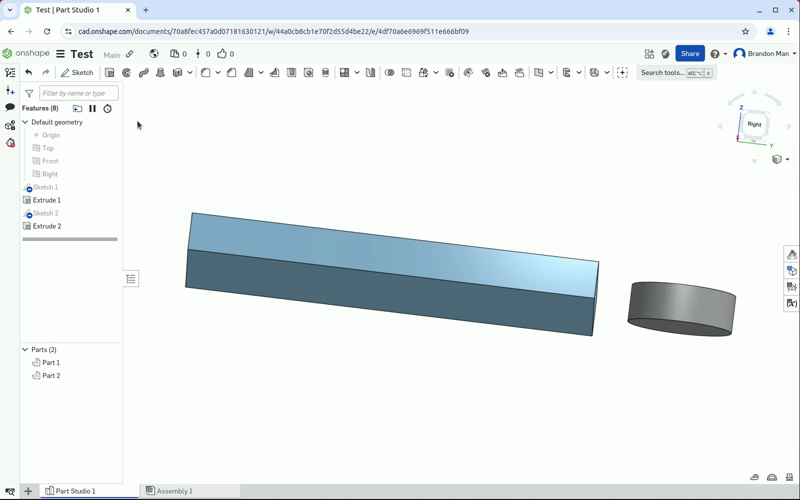
key(right, 3)
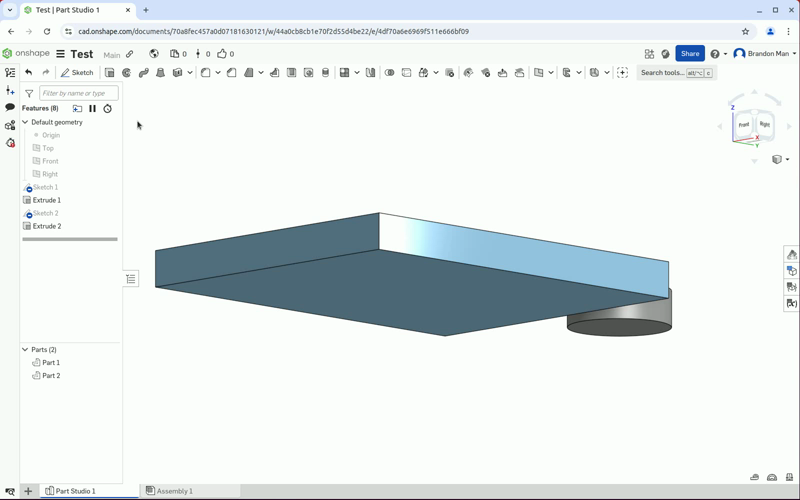
key(down, 3)
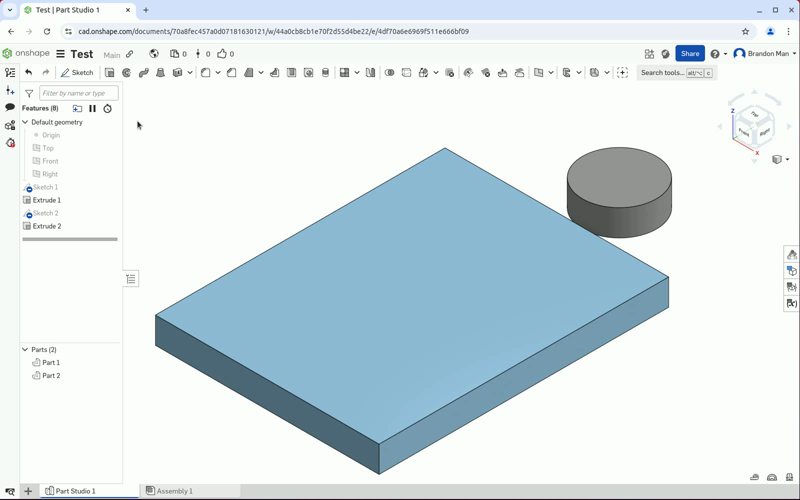
mouse_move(73, 189)
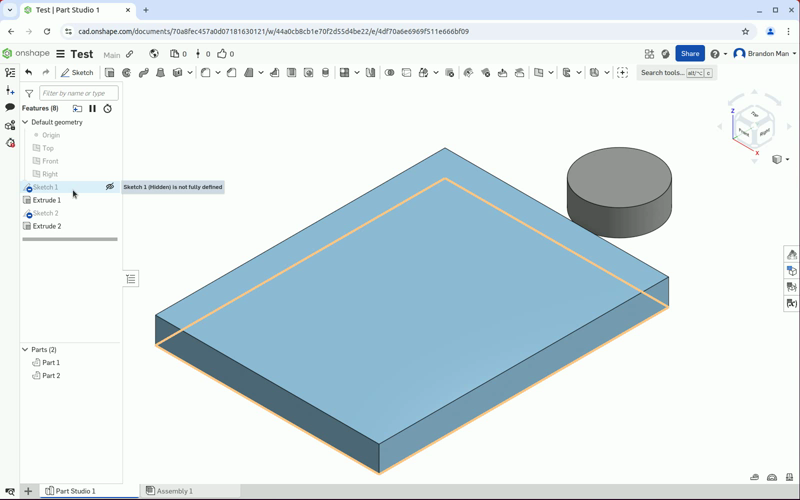
click(73, 189)